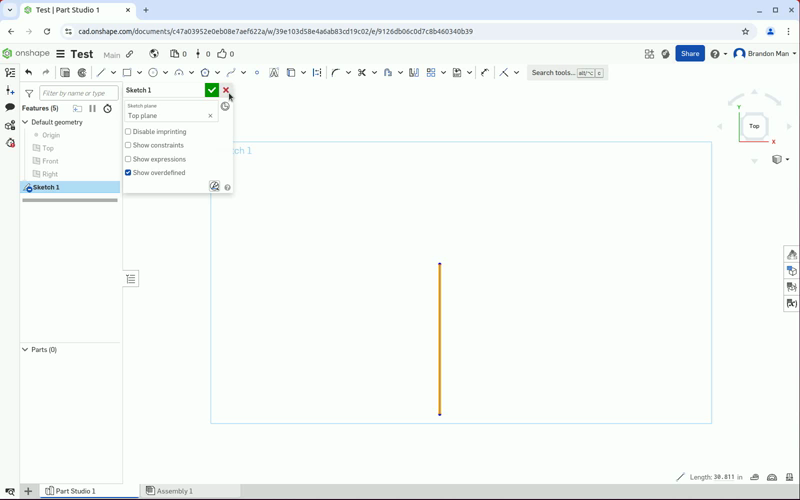
key(shift+h)
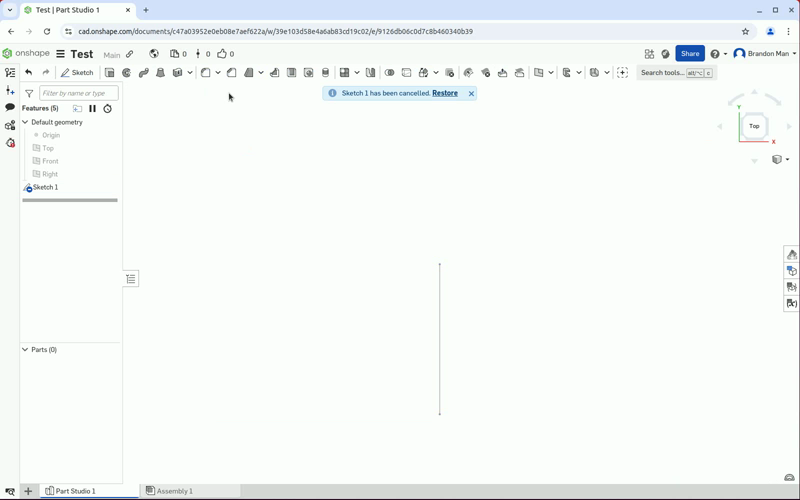
key(shift+s)
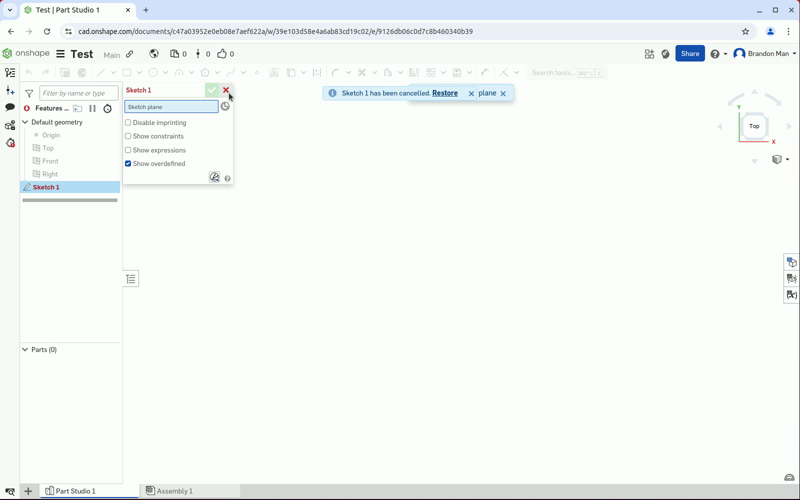
mouse_move(73, 150)
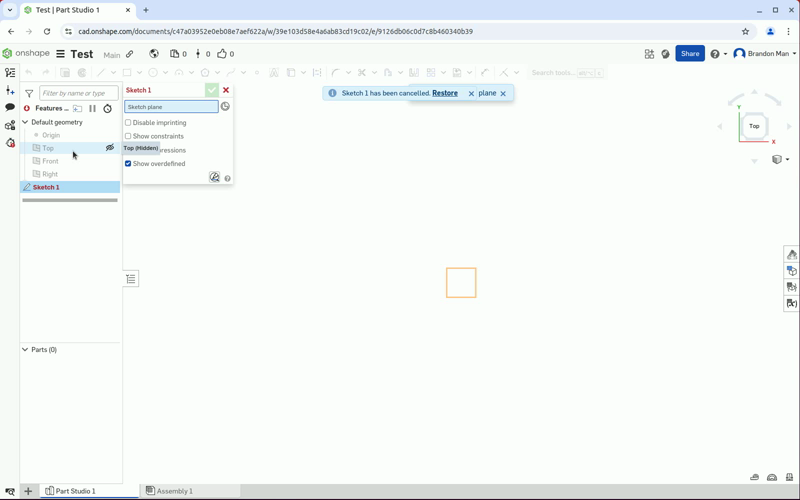
click(73, 150)
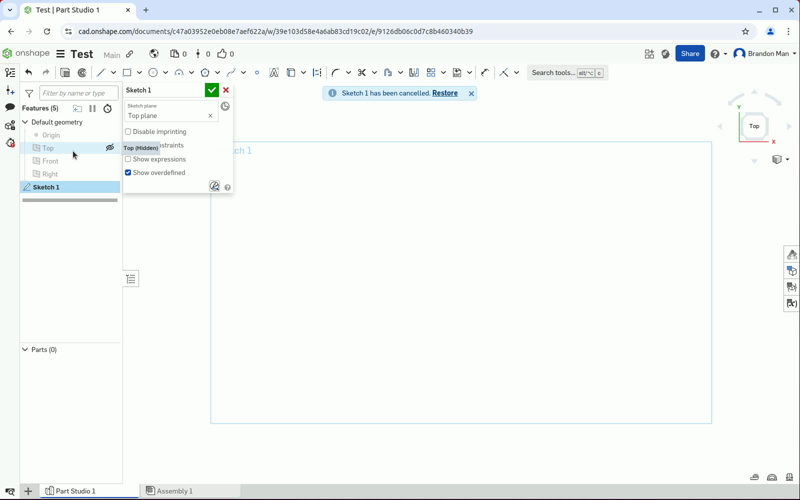
mouse_move(73, 352)
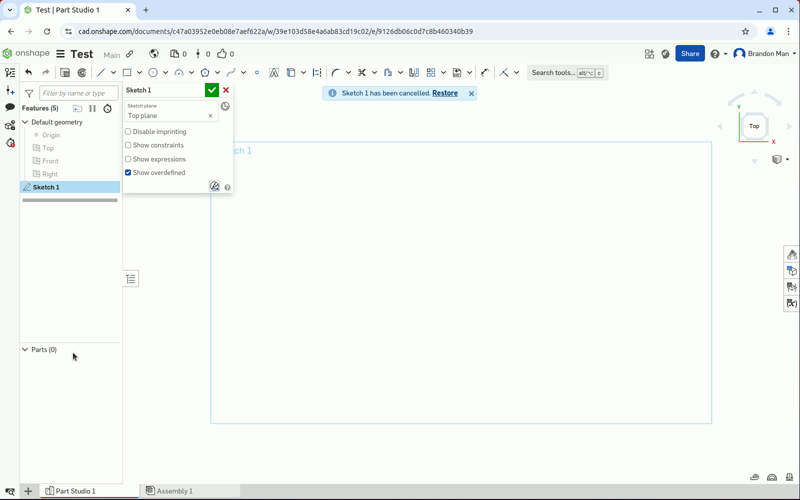
key(y)
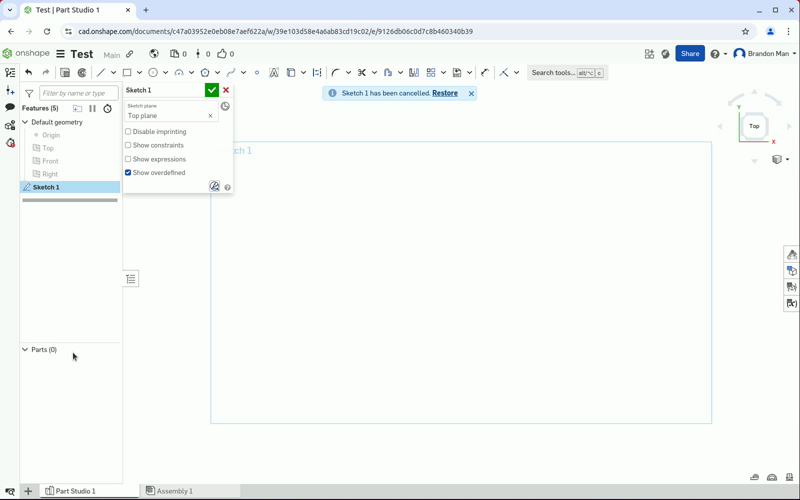
key(l)
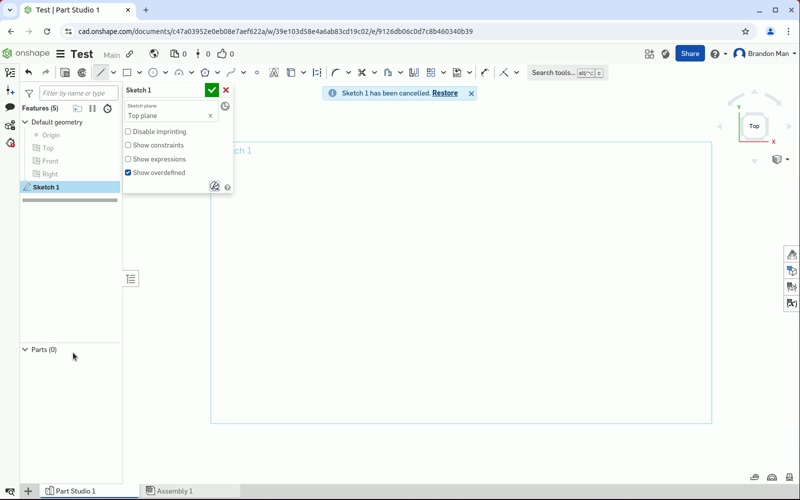
key_down(shift)
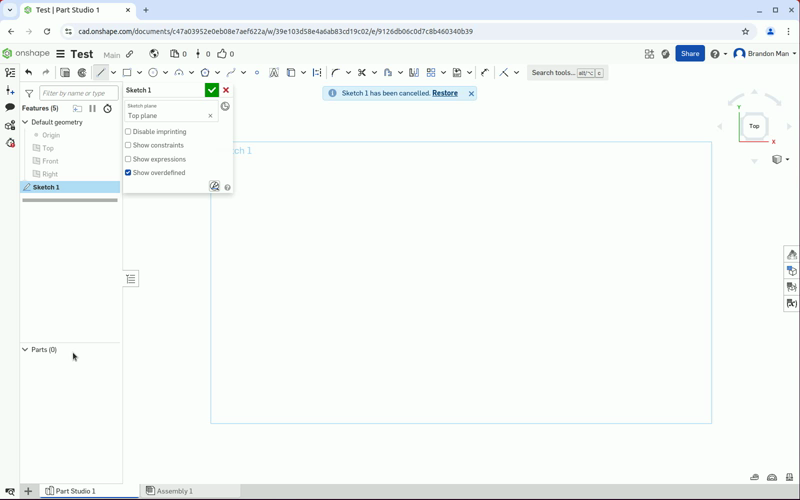
mouse_move(418, 353)
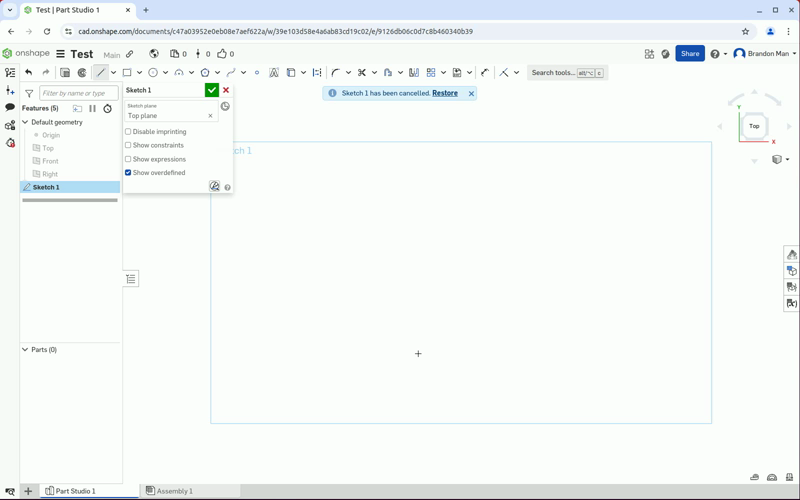
click(418, 353)
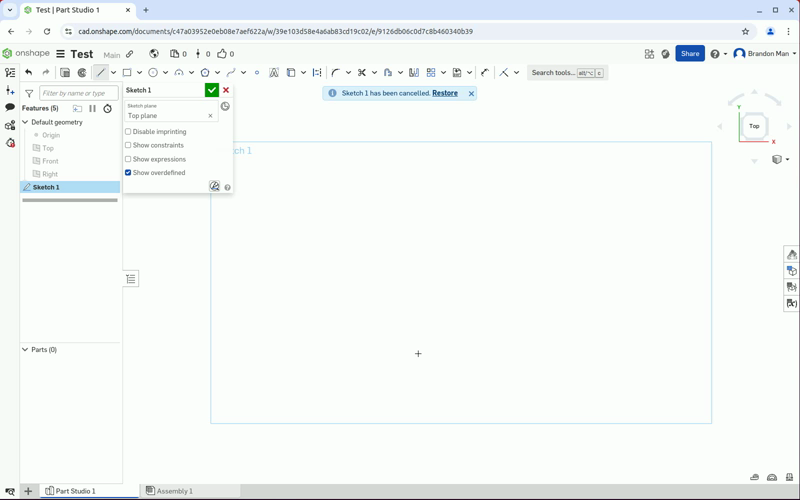
key_up(shift)
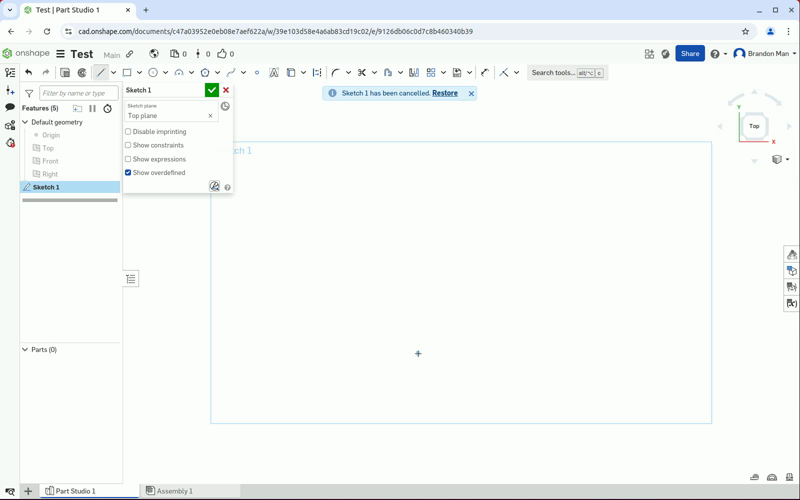
key_down(shift)
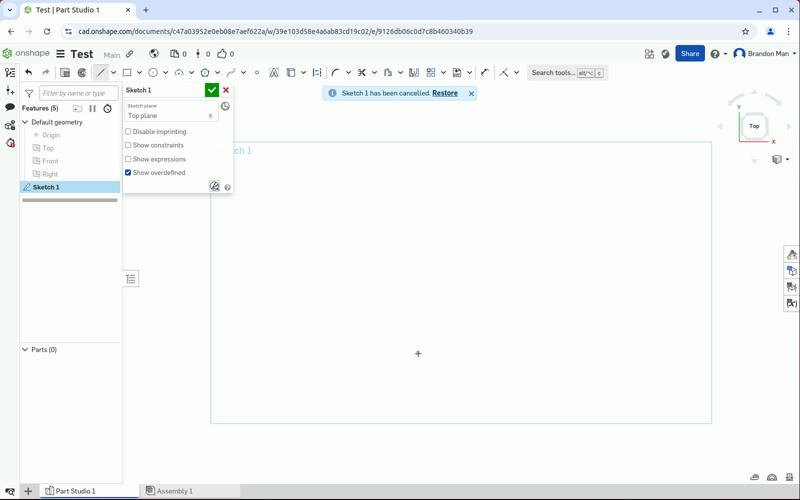
mouse_move(504, 353)
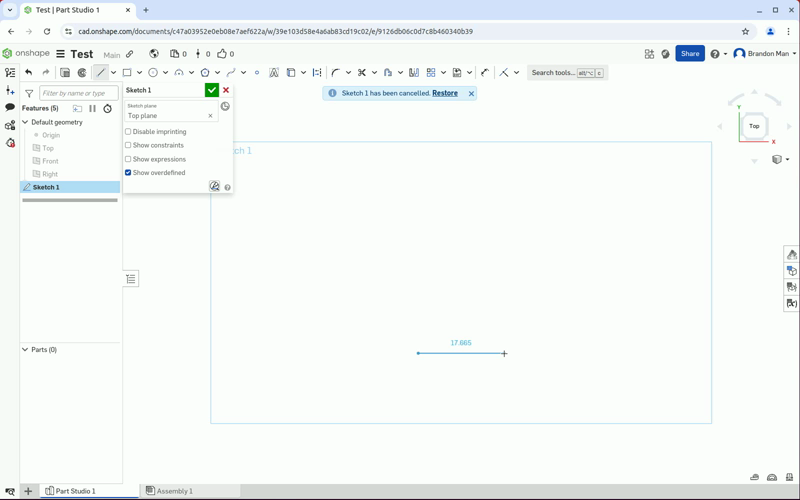
click(504, 353)
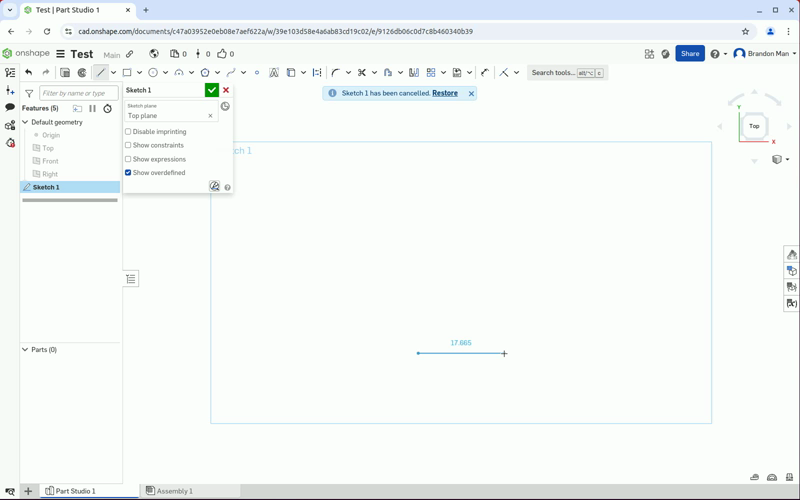
key_up(shift)
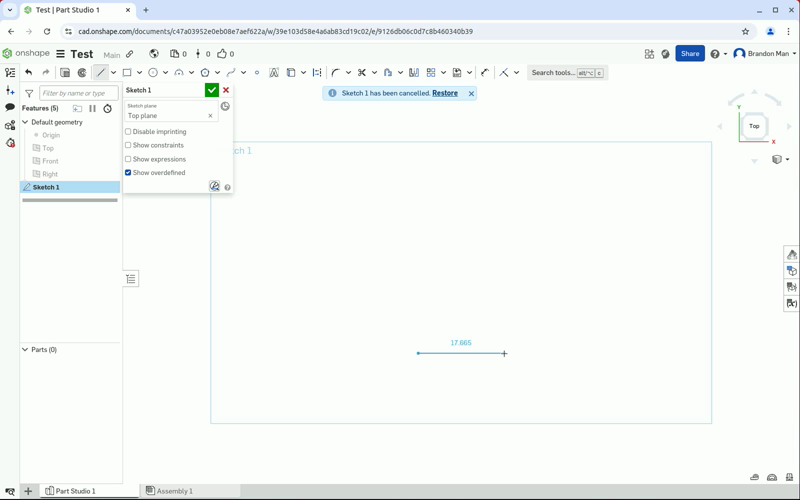
key_down(shift)
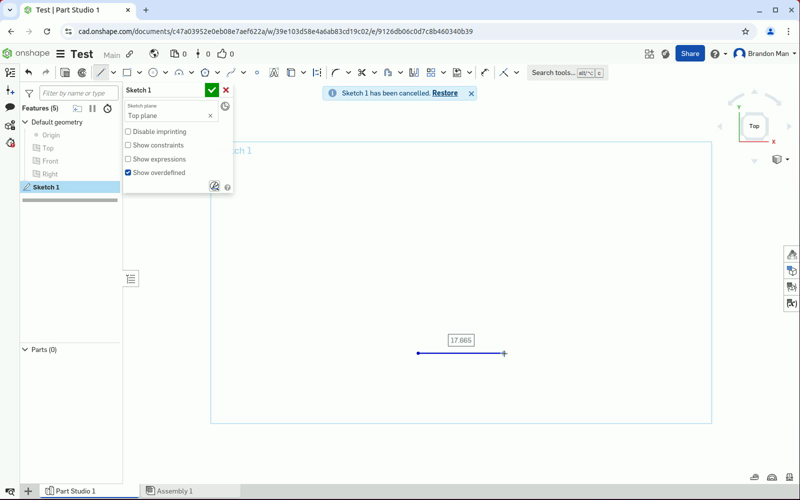
mouse_move(534, 353)
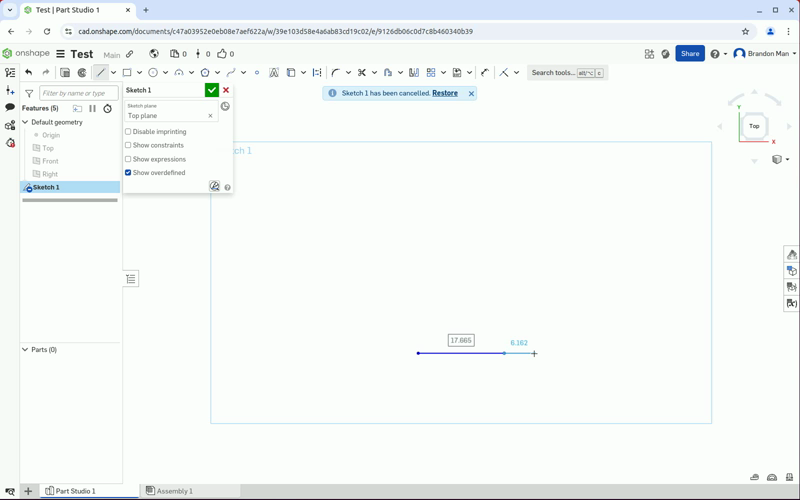
mouse_move(531, 353)
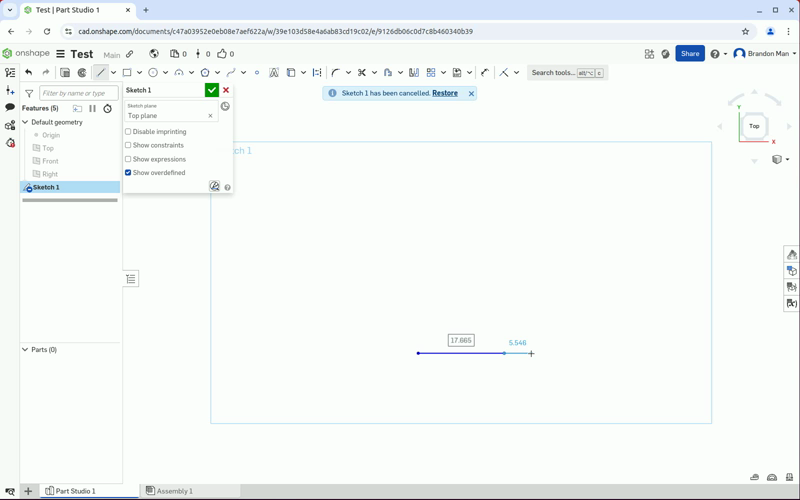
click(531, 353)
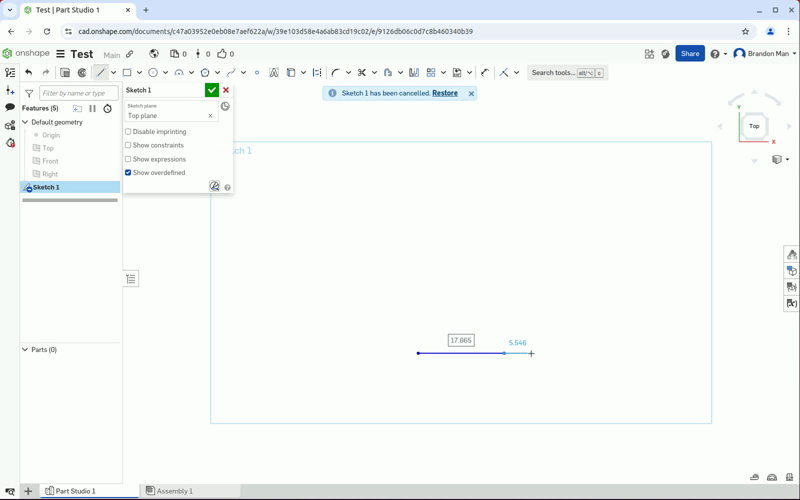
key_up(shift)
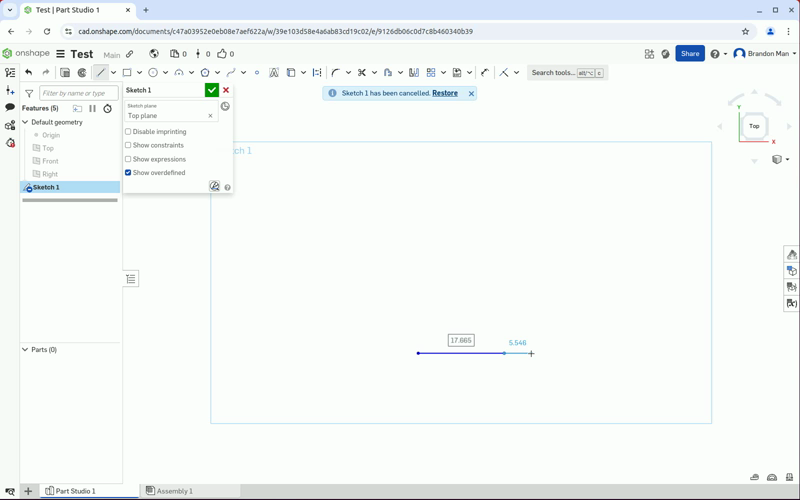
key_down(shift)
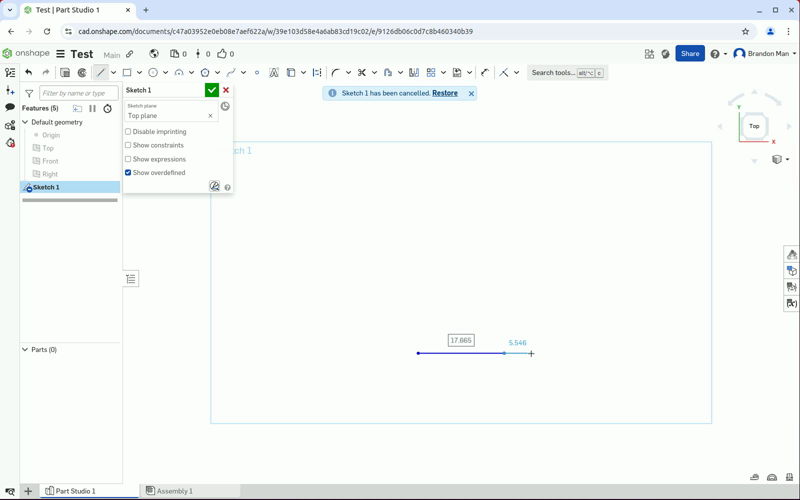
mouse_move(561, 353)
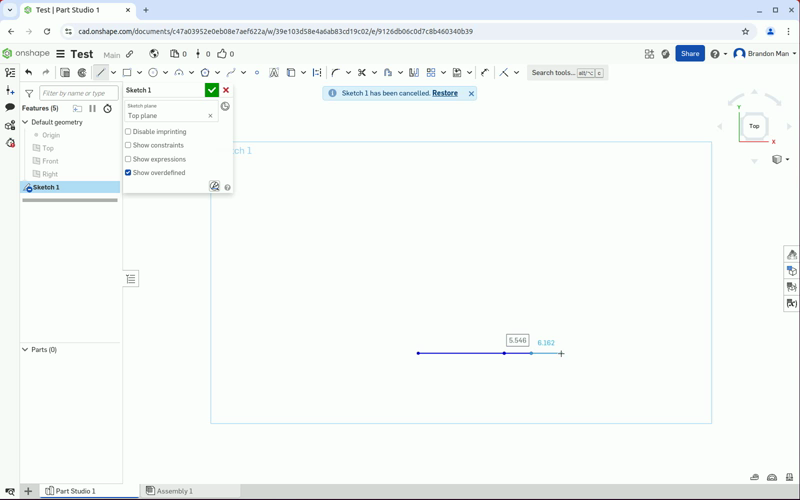
mouse_move(531, 327)
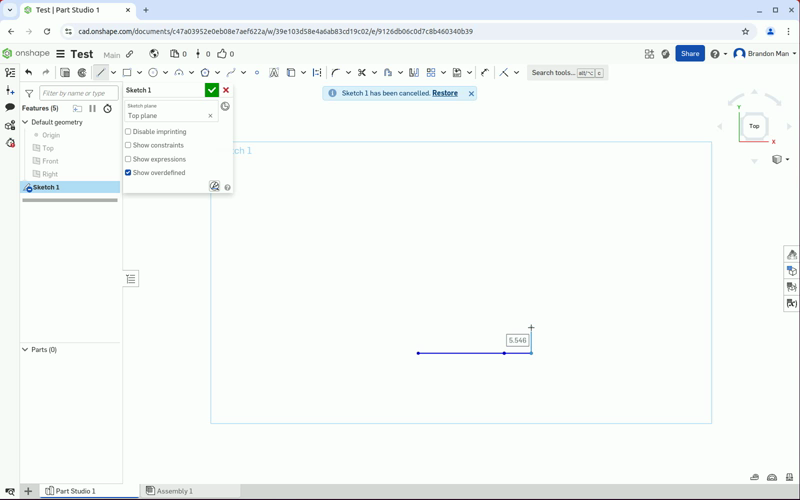
click(531, 327)
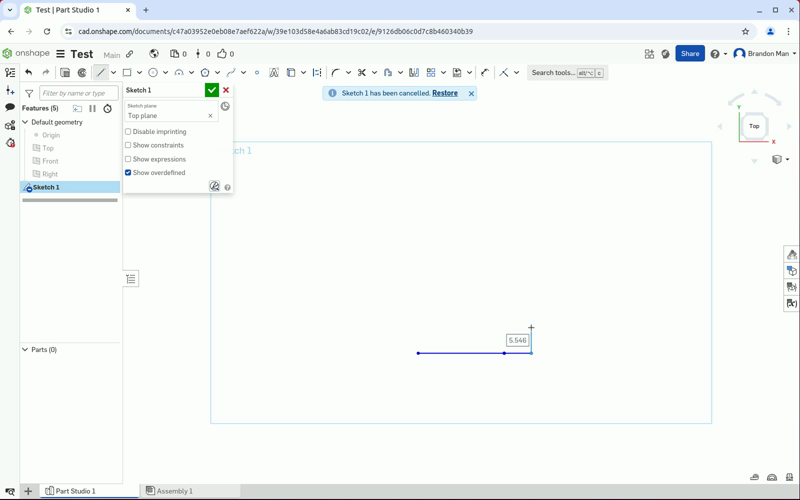
key_up(shift)
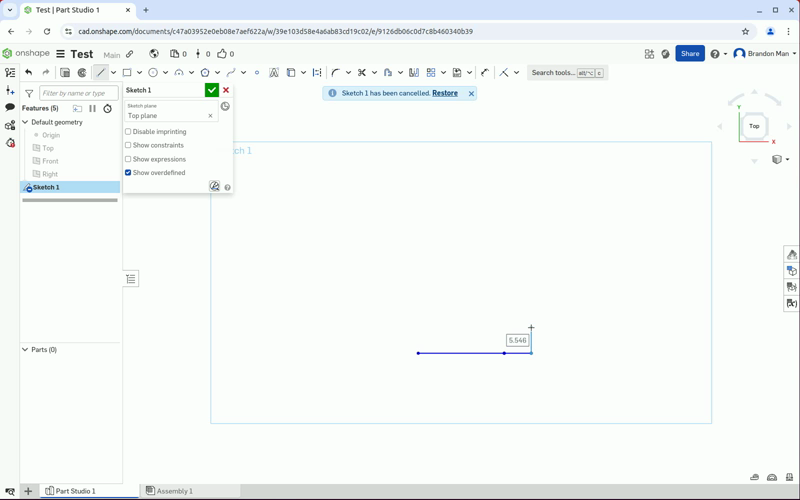
key_down(shift)
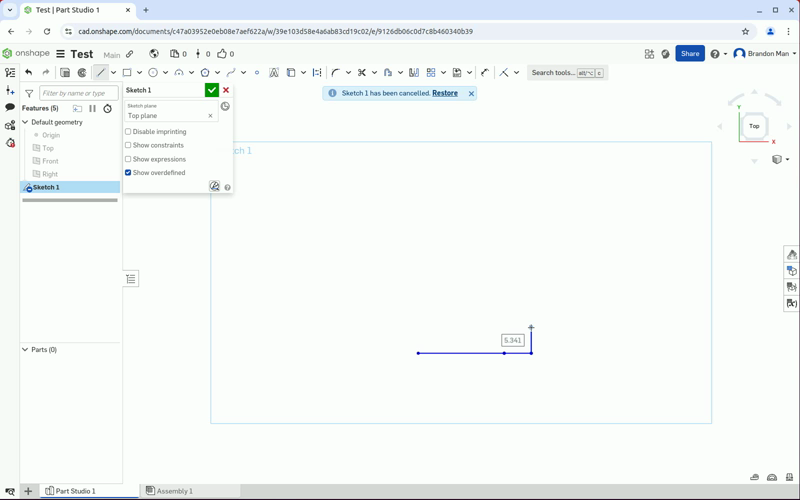
mouse_move(418, 327)
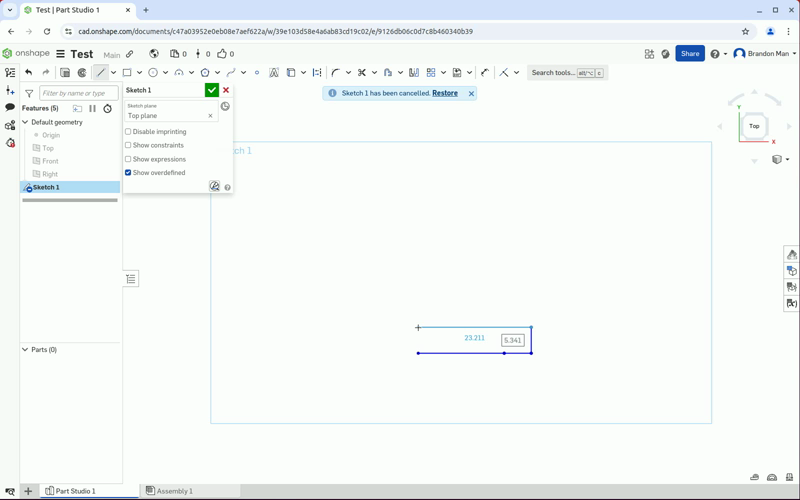
click(418, 327)
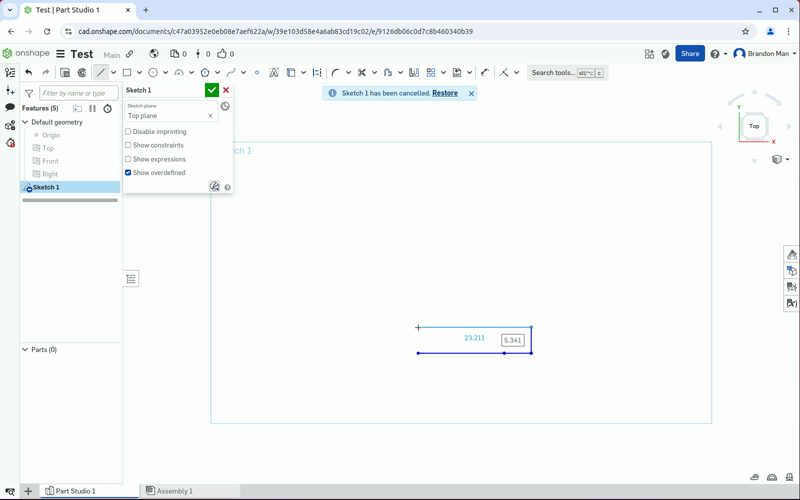
key_up(shift)
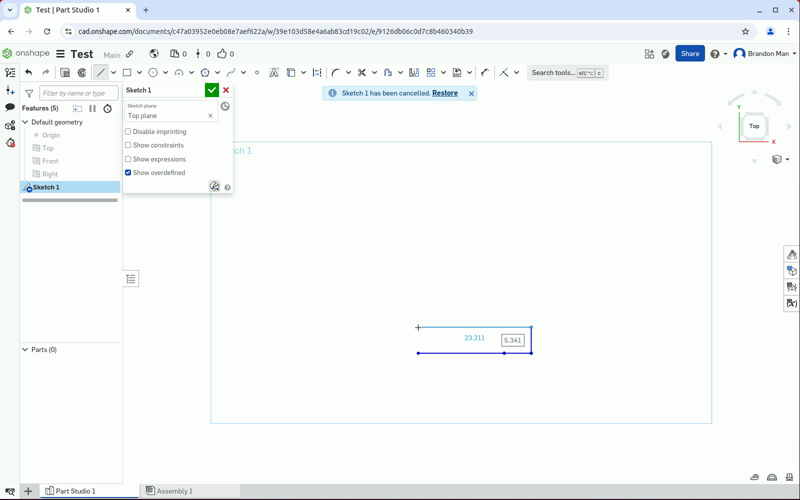
mouse_move(448, 327)
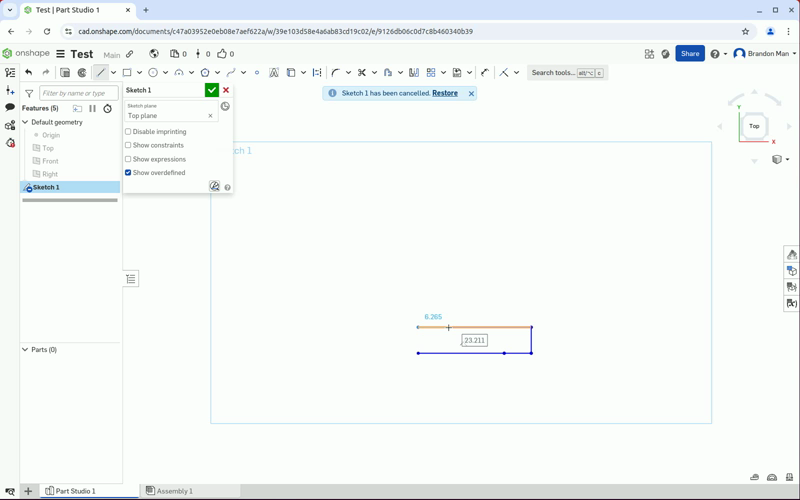
key_down(shift)
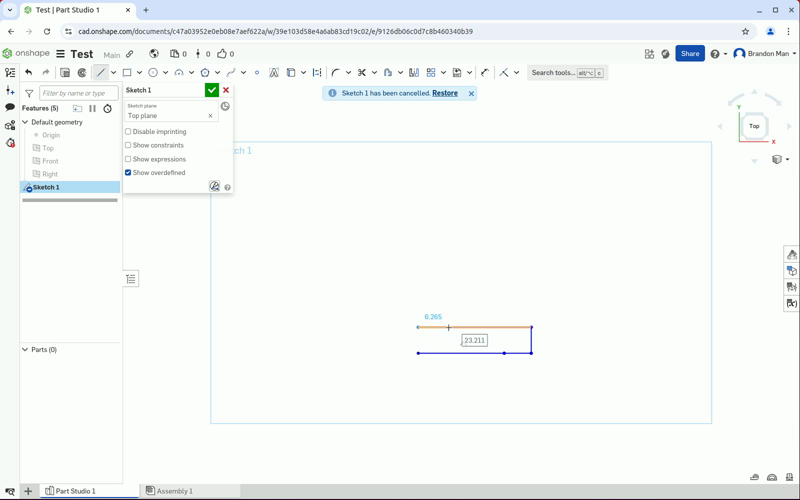
mouse_move(418, 353)
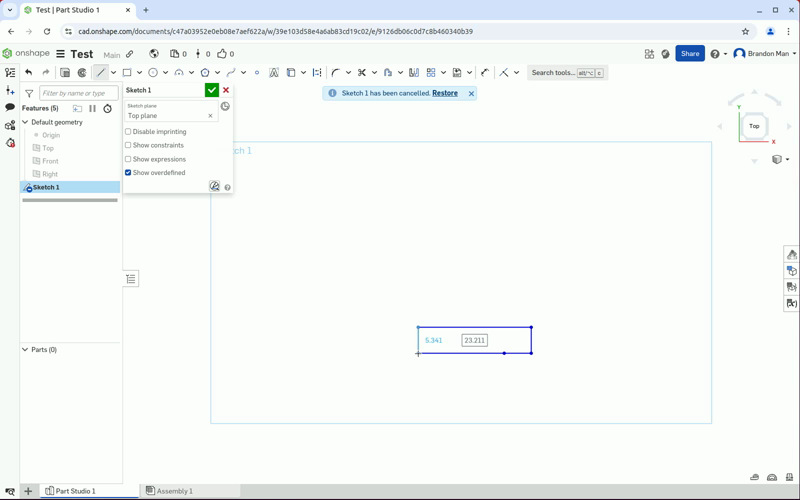
key_up(shift)
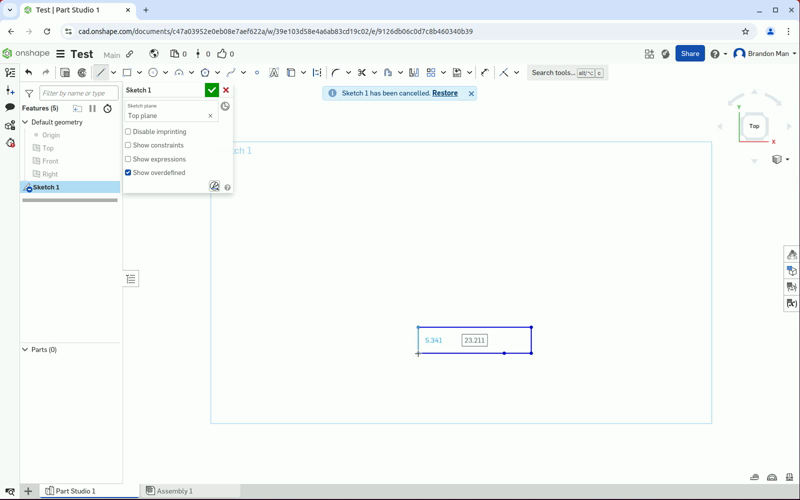
click(418, 353)
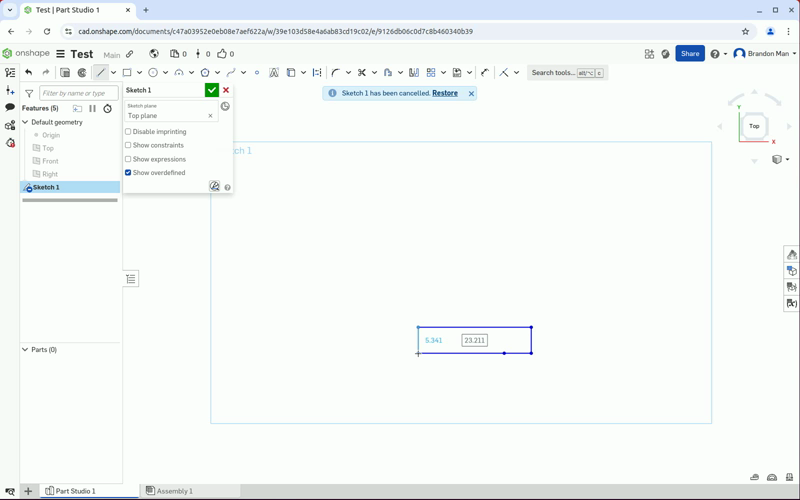
key(esc)
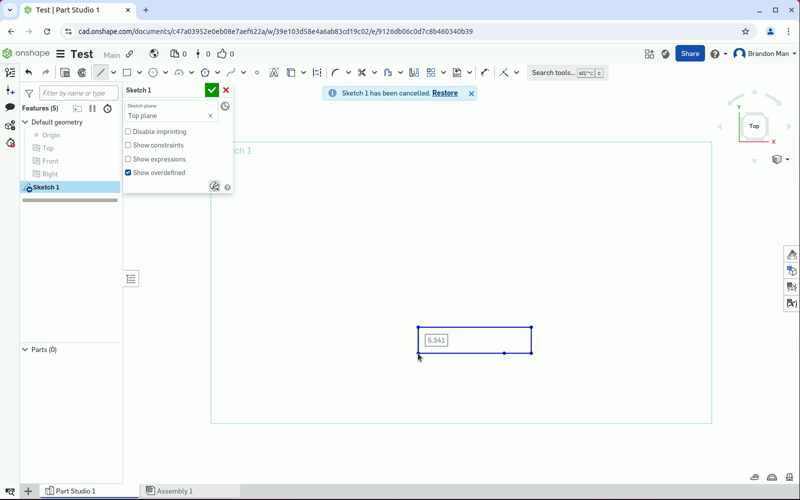
mouse_move(455, 338)
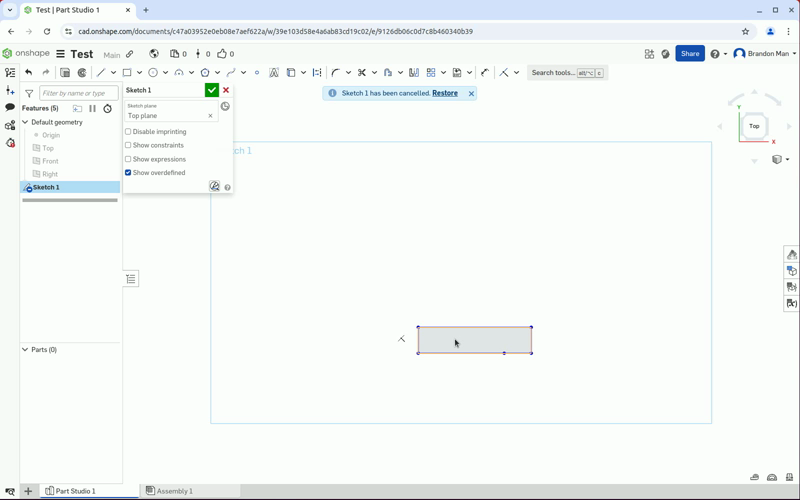
click(455, 338)
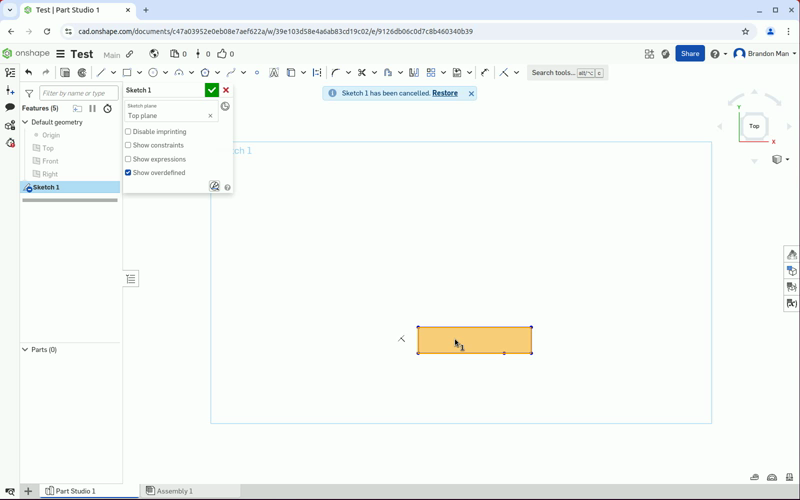
mouse_move(73, 352)
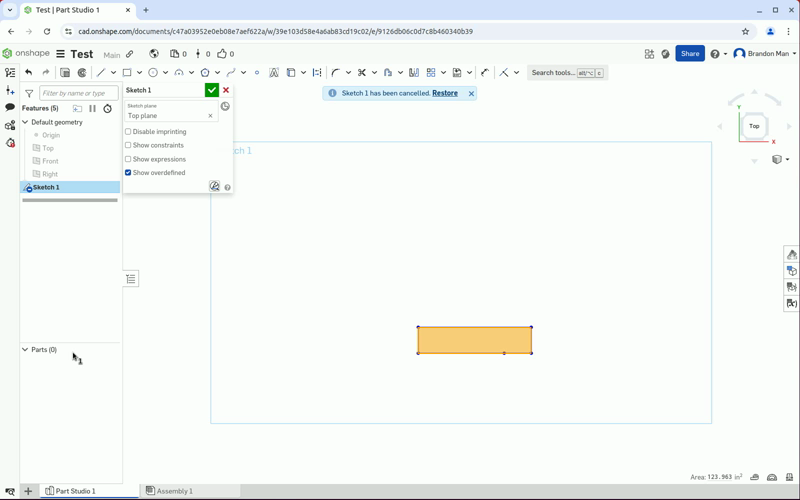
key(shift+y)
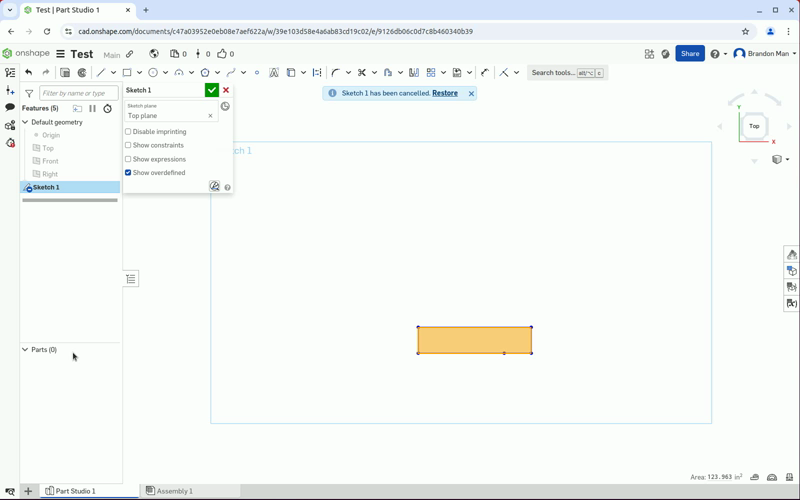
key(shift+e)
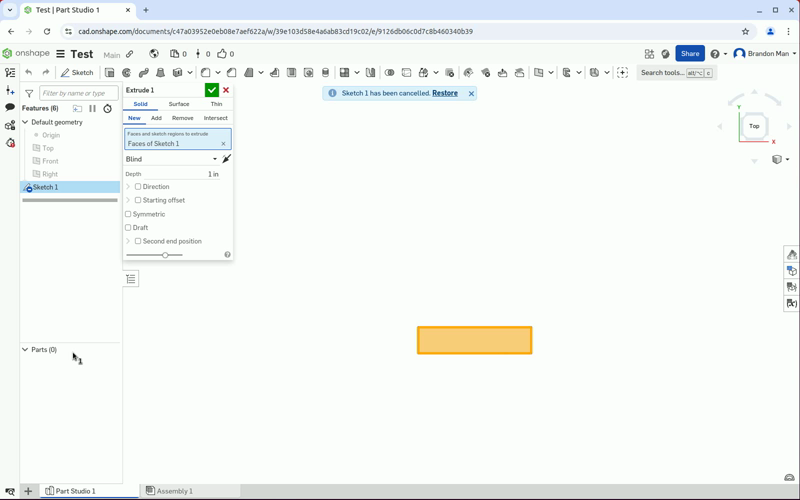
mouse_move(143, 106)
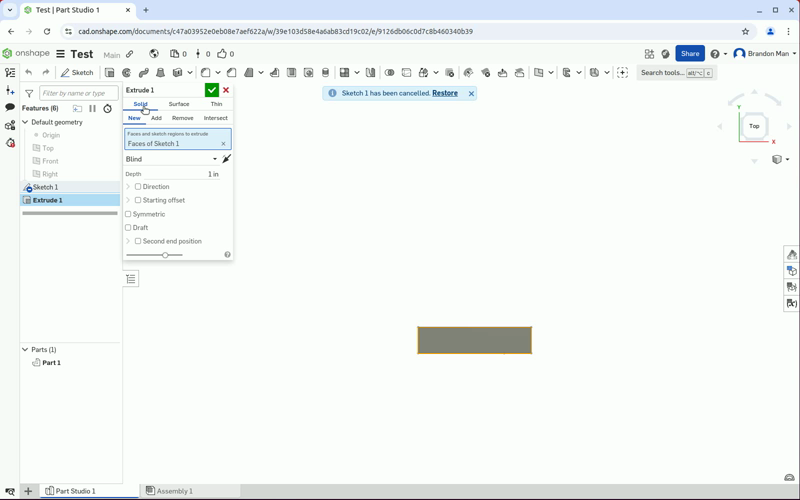
click(143, 106)
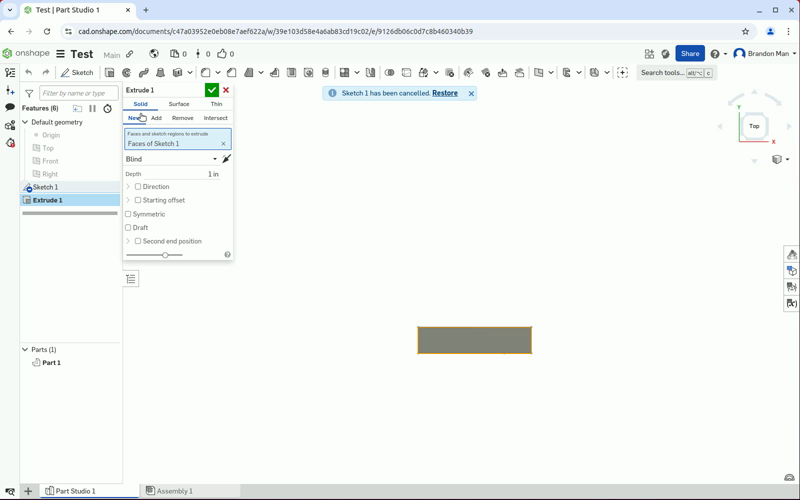
mouse_move(137, 120)
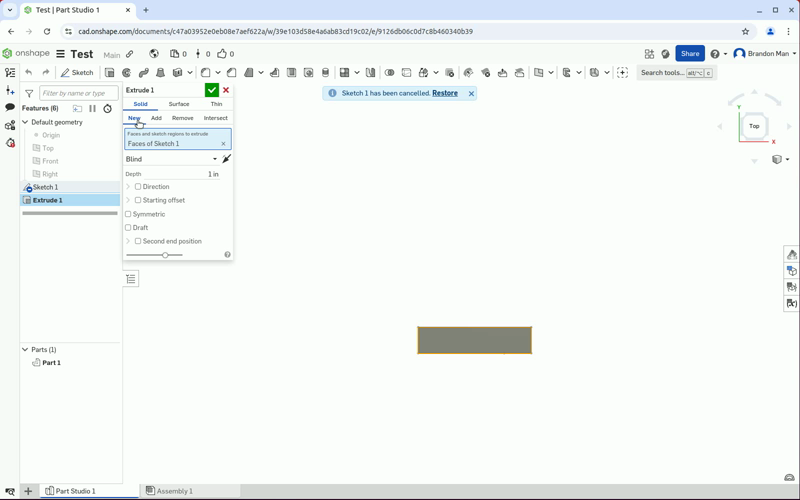
click(137, 120)
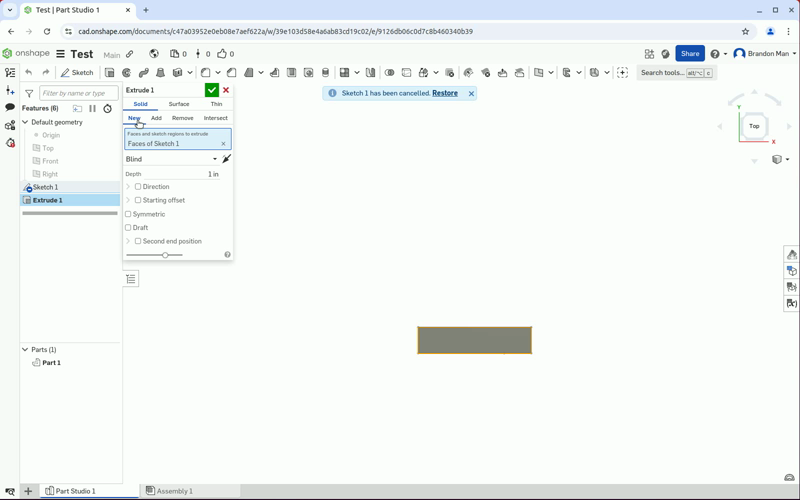
key(tab, 4)
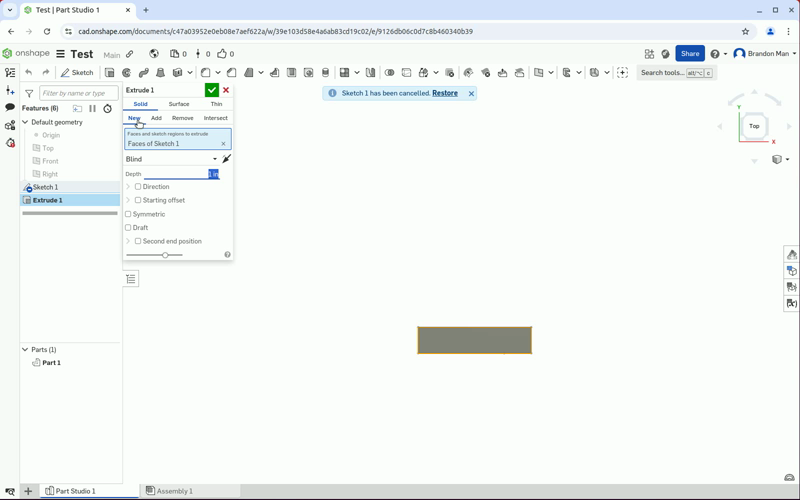
text(23.108)
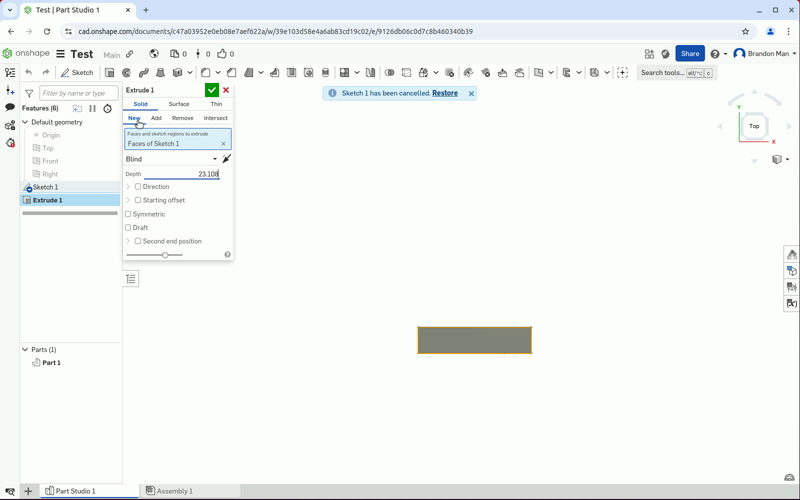
key(enter)
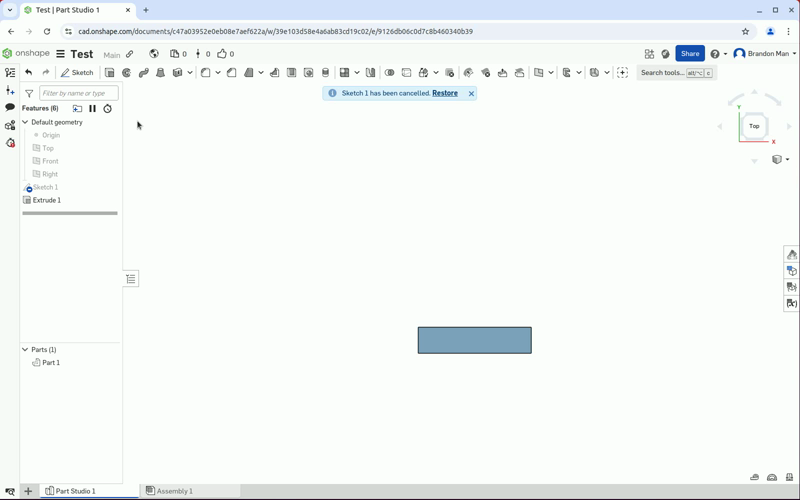
key(shift+h)
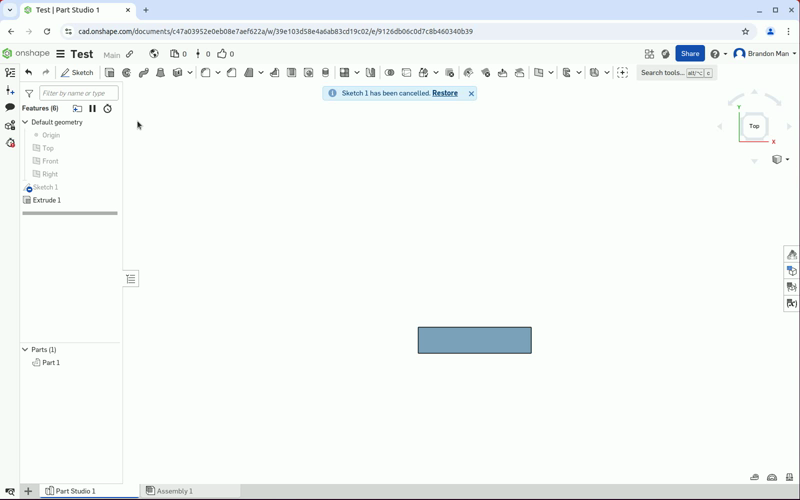
key(shift+h)
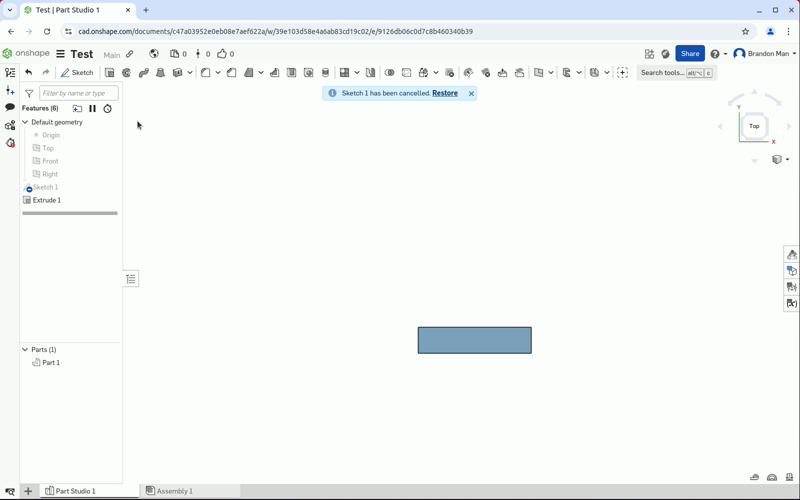
mouse_move(73, 189)
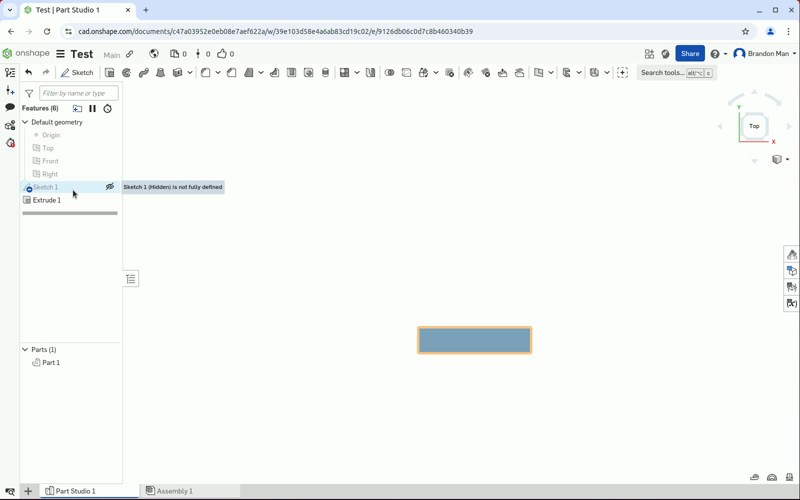
click(73, 189)
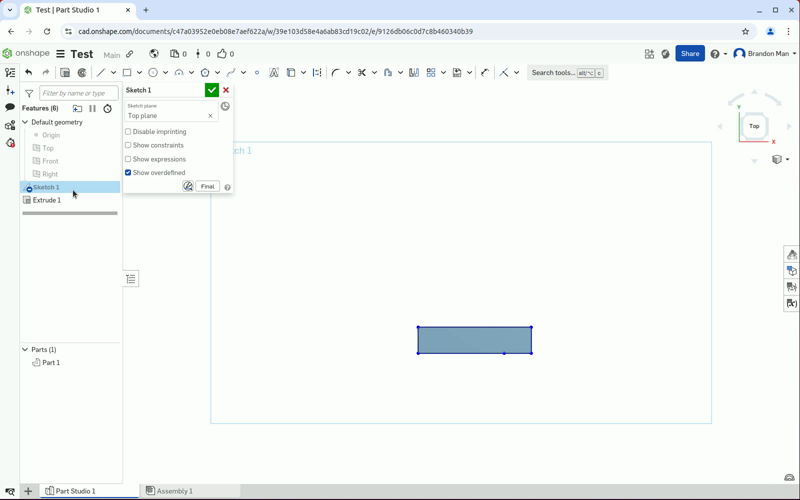
mouse_move(229, 92)
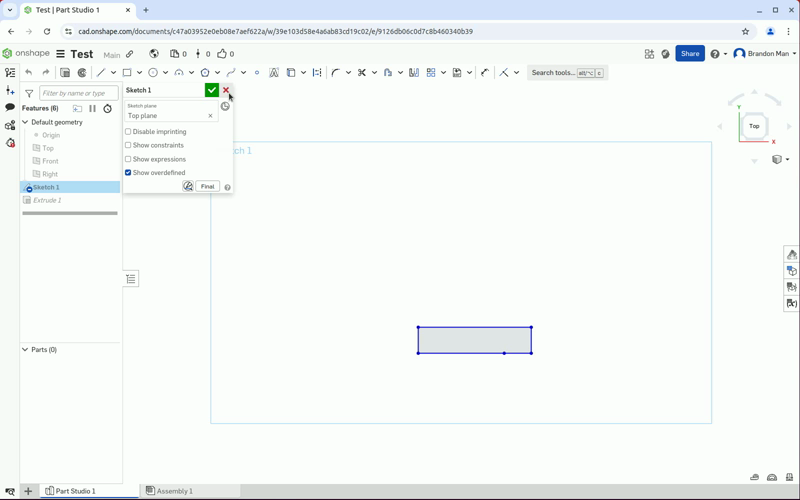
click(229, 92)
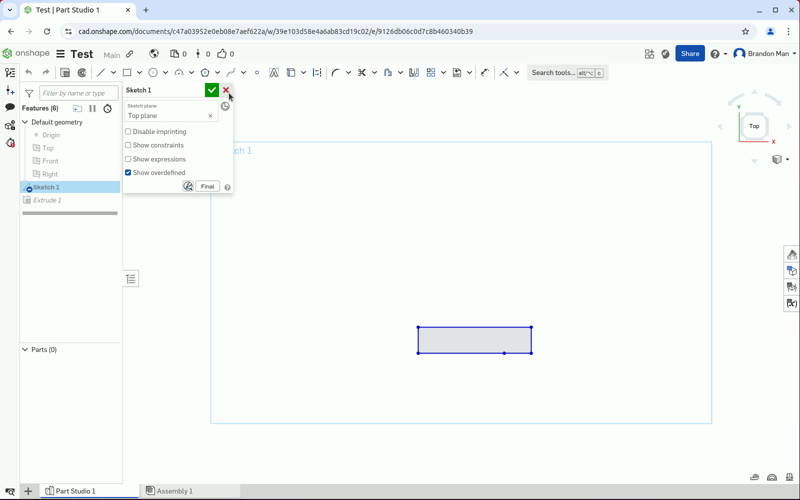
key(shift+s)
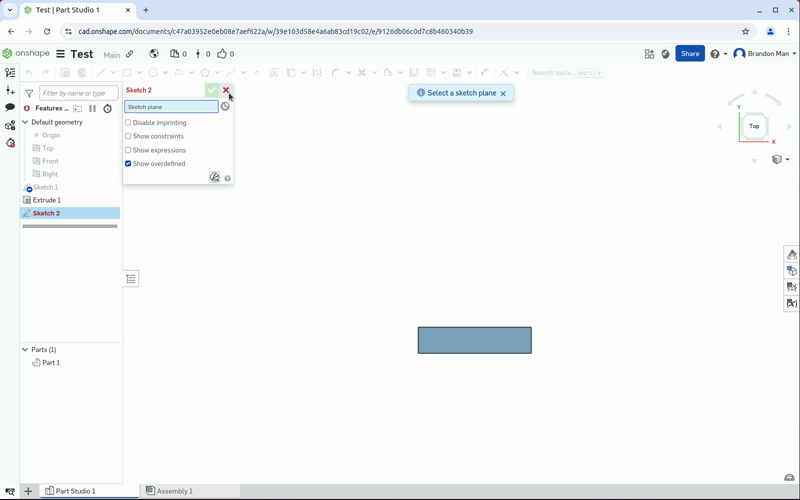
mouse_move(73, 150)
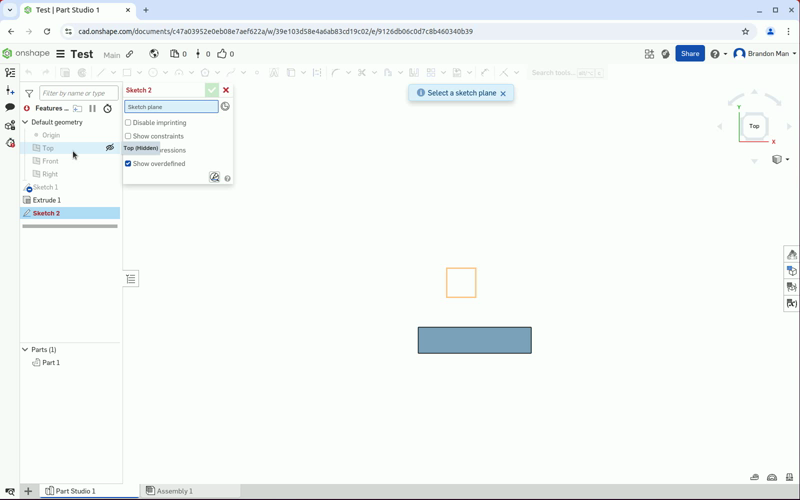
click(73, 150)
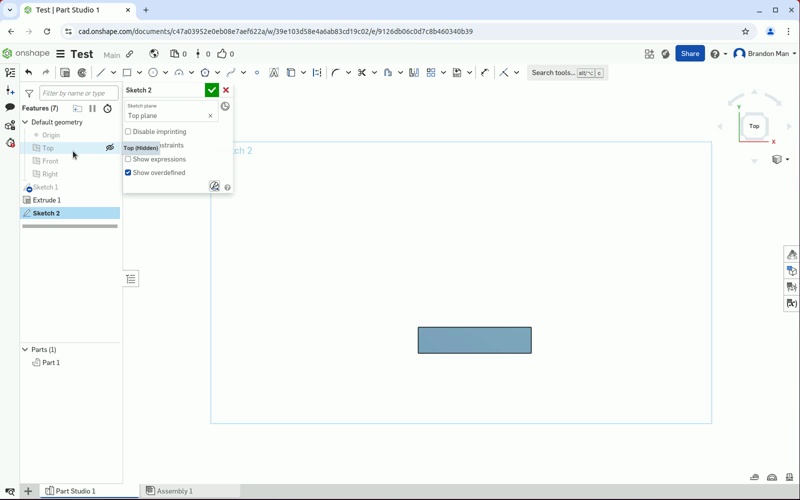
mouse_move(73, 352)
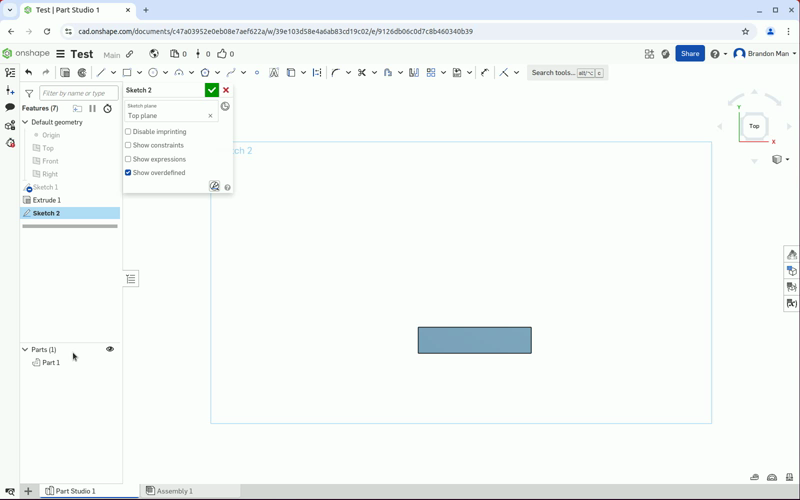
key(y)
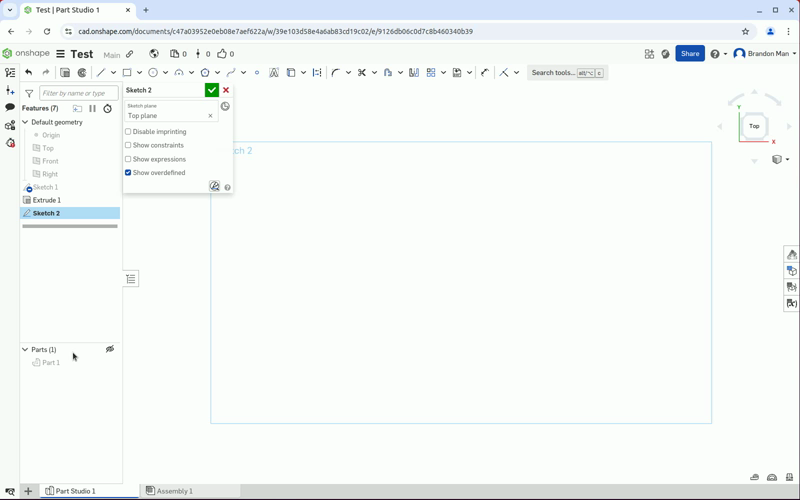
key(l)
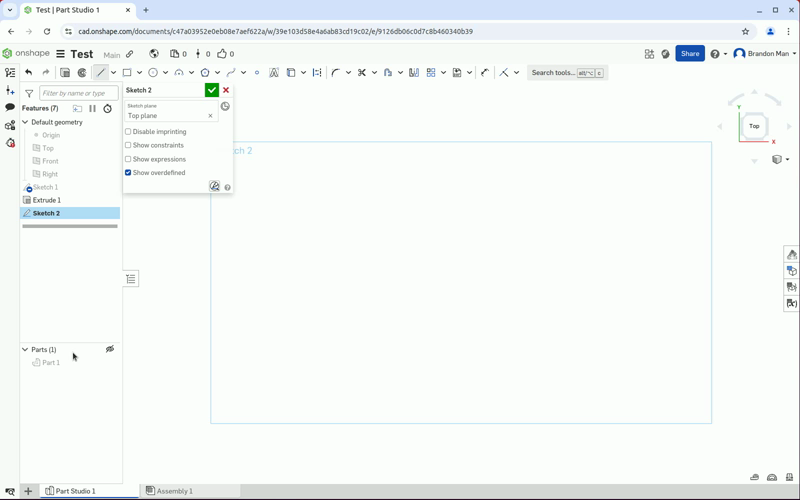
key_down(shift)
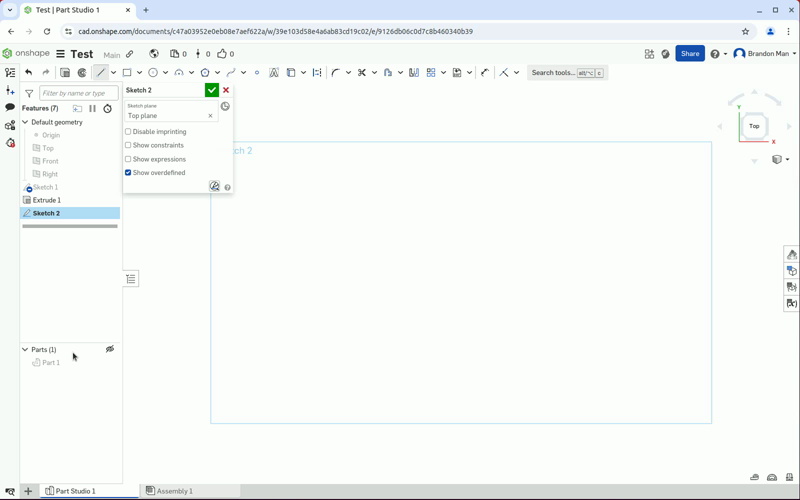
mouse_move(418, 326)
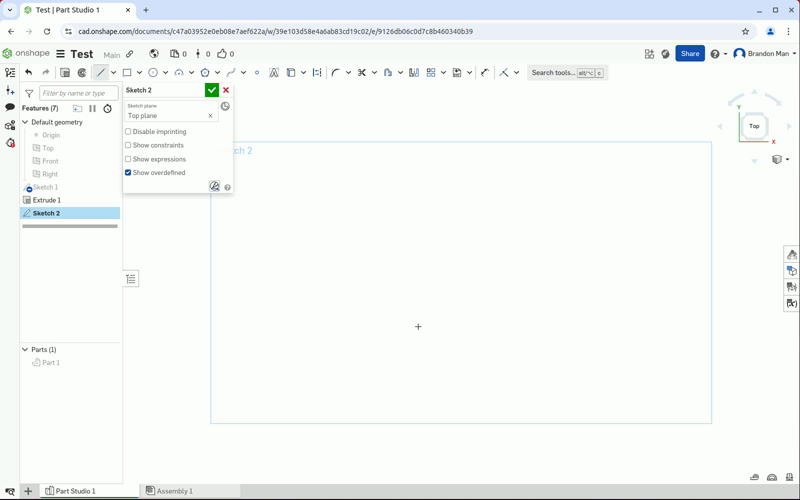
click(418, 326)
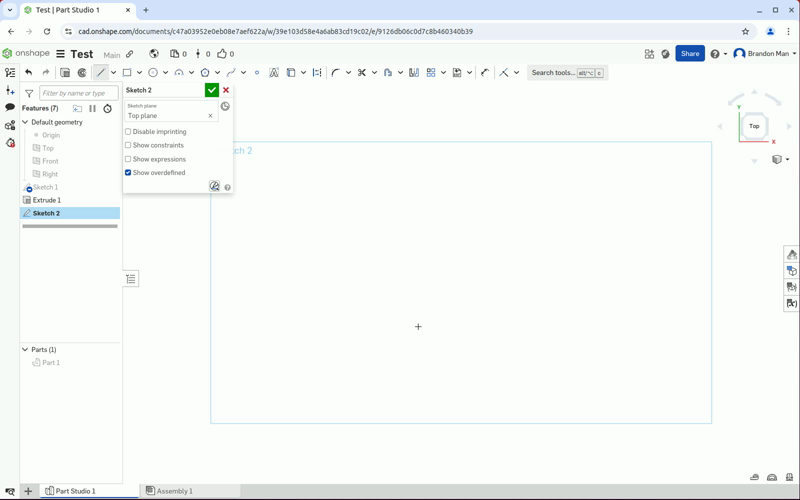
key_up(shift)
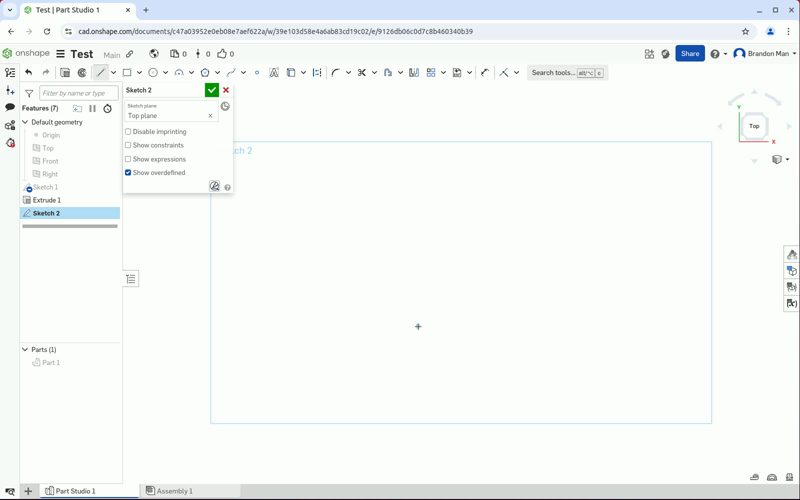
key_down(shift)
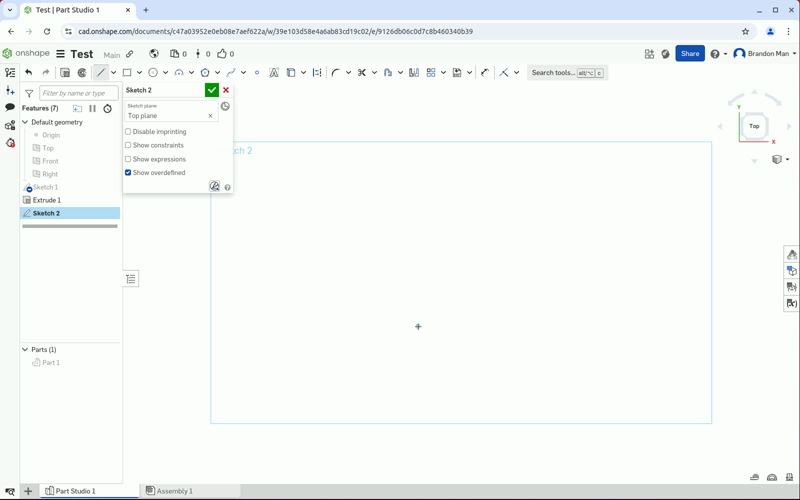
mouse_move(531, 326)
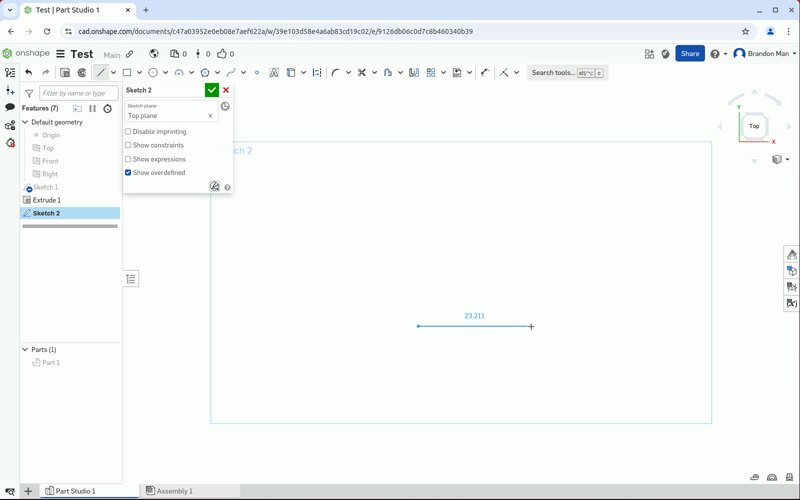
click(531, 326)
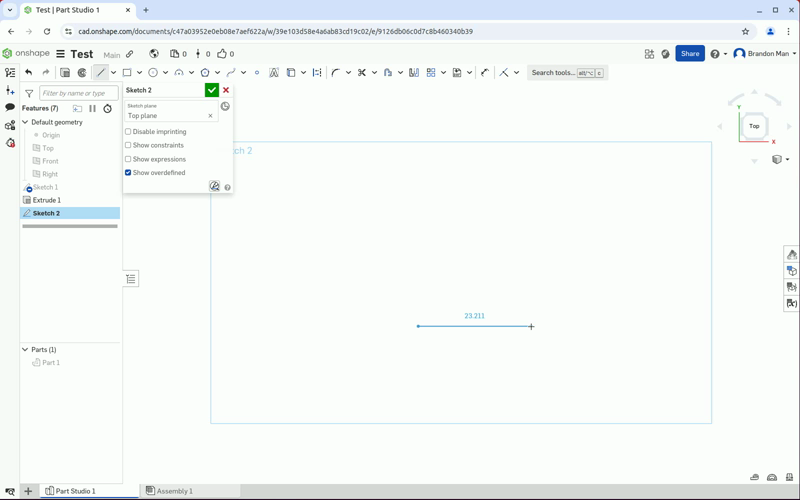
key_up(shift)
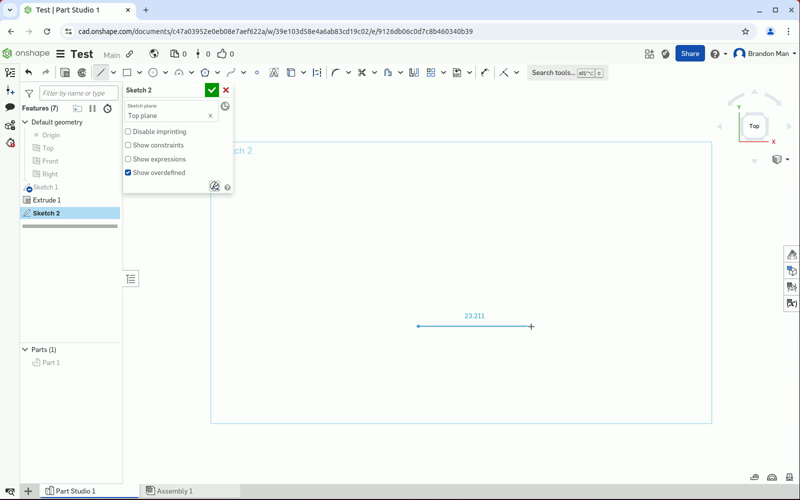
key_down(shift)
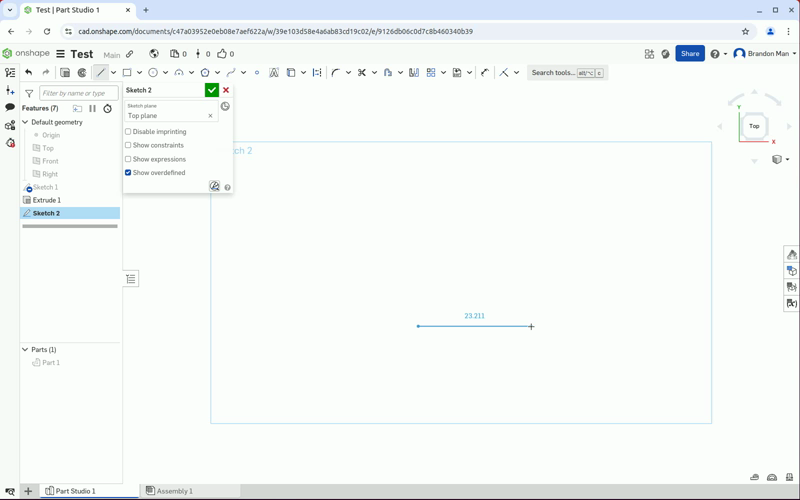
mouse_move(531, 211)
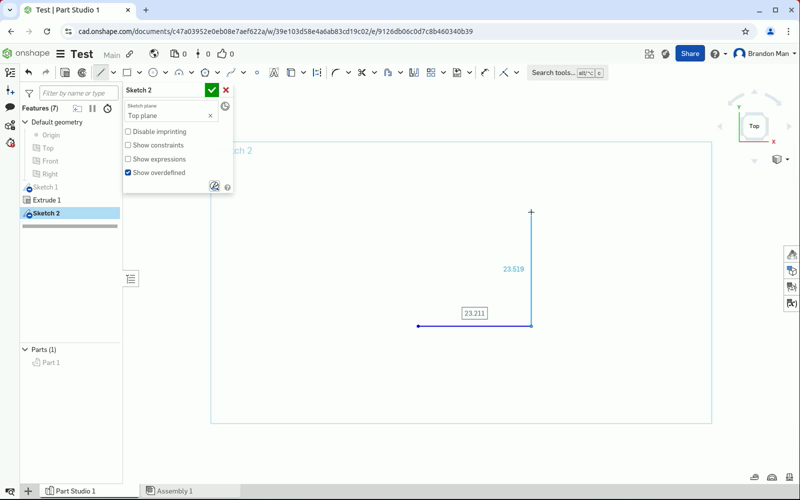
click(531, 211)
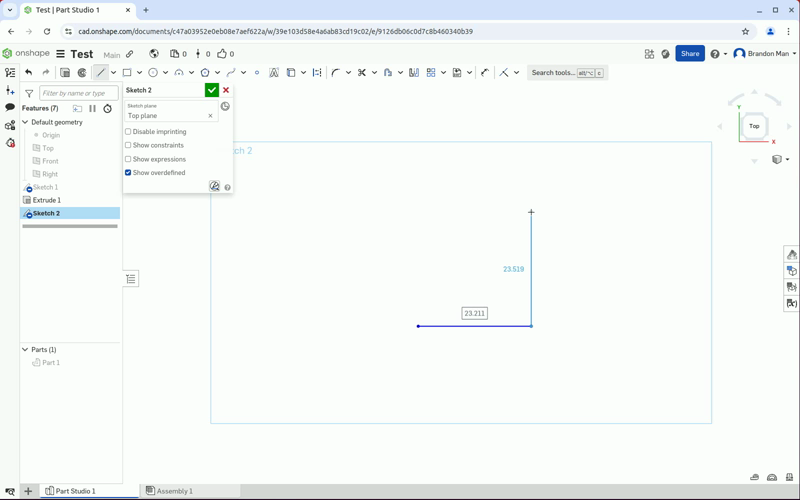
key_up(shift)
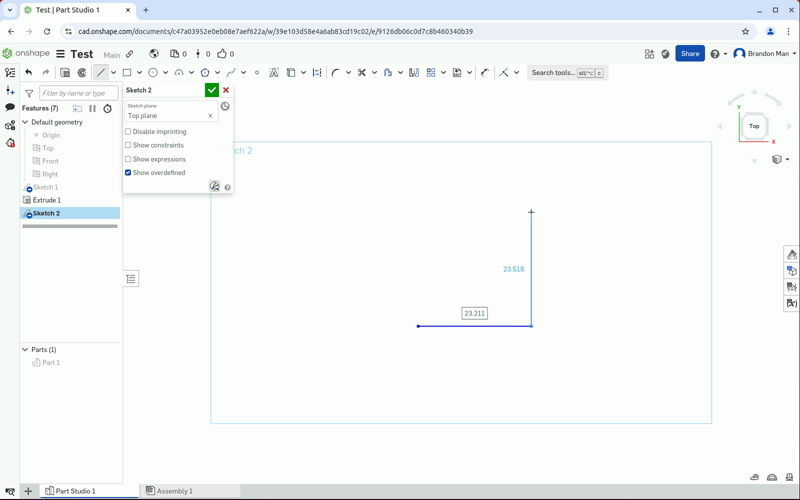
key_down(shift)
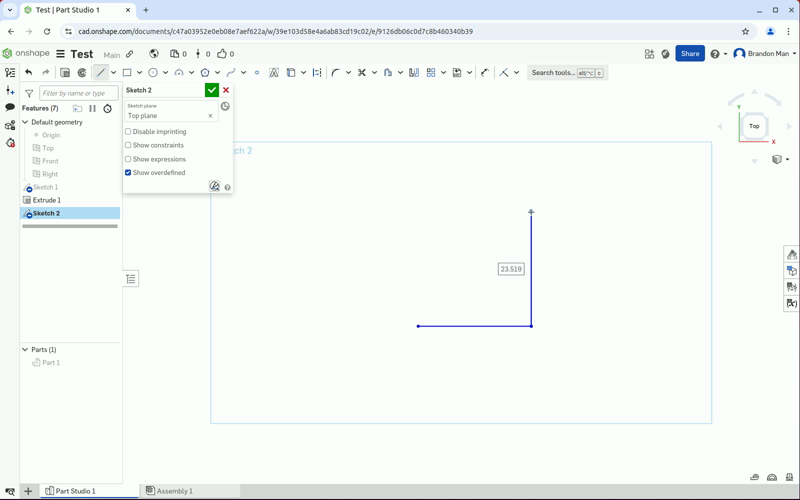
mouse_move(446, 211)
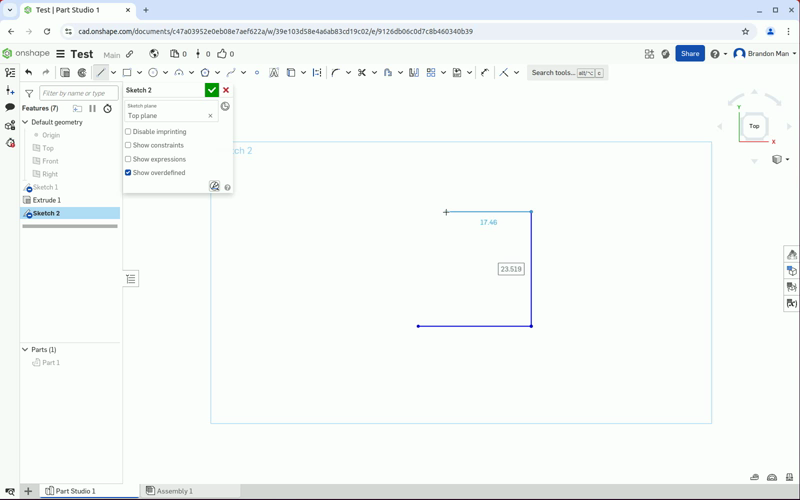
click(446, 211)
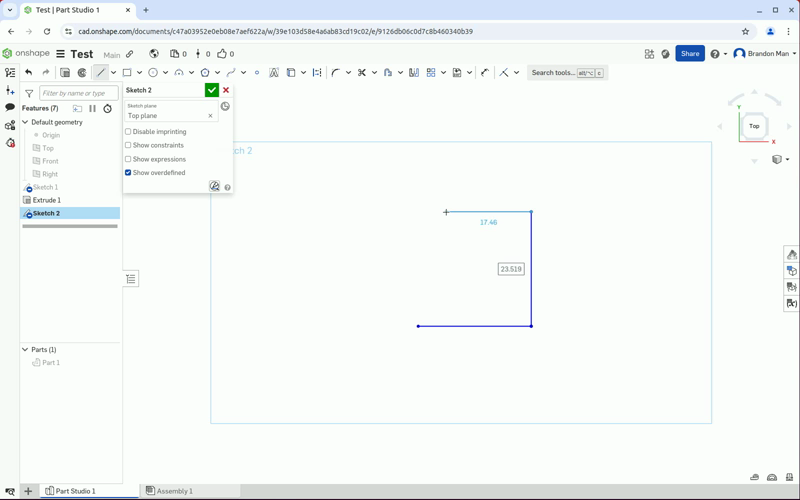
key_up(shift)
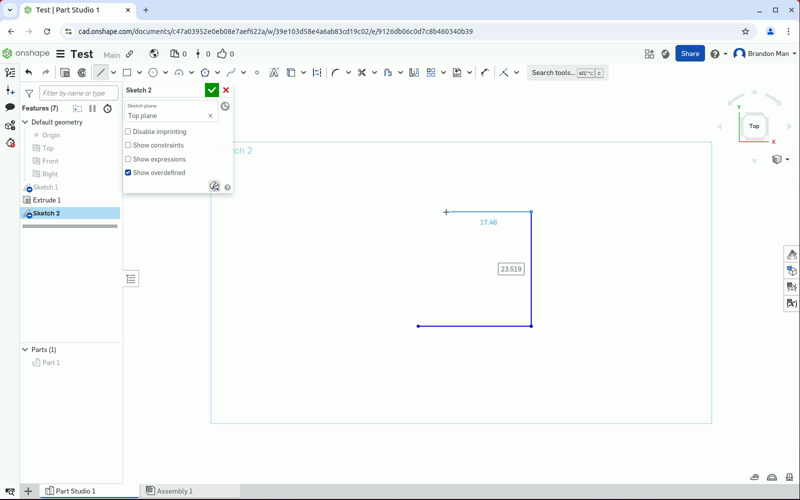
key_down(shift)
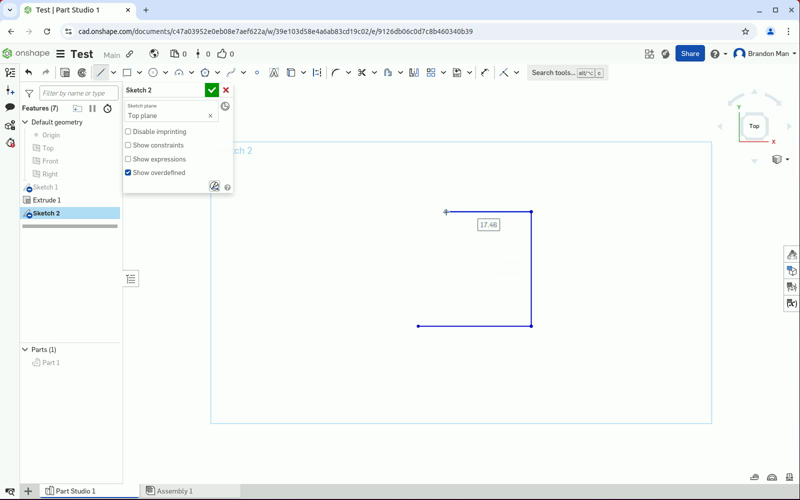
mouse_move(476, 211)
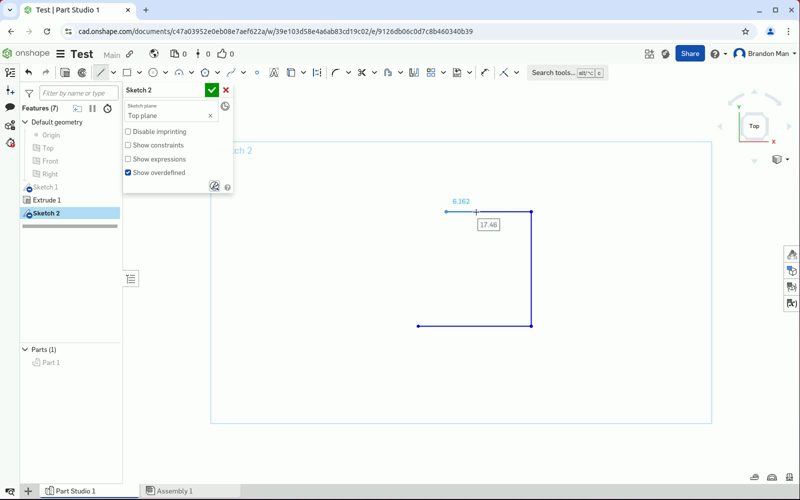
mouse_move(446, 268)
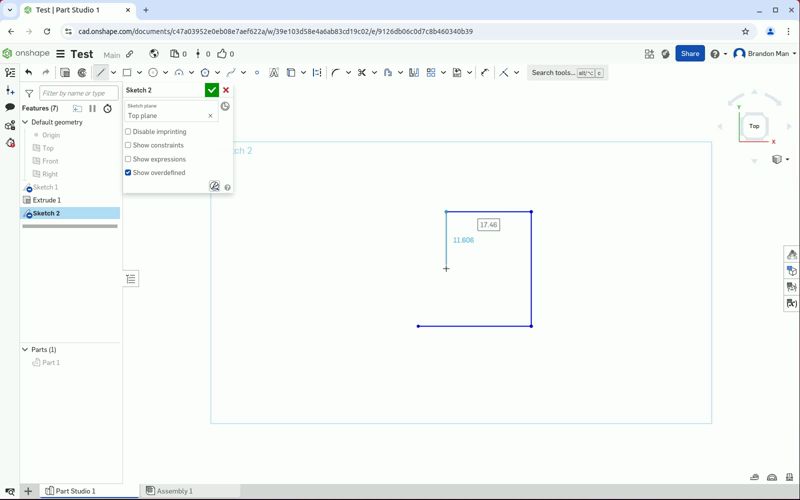
click(446, 268)
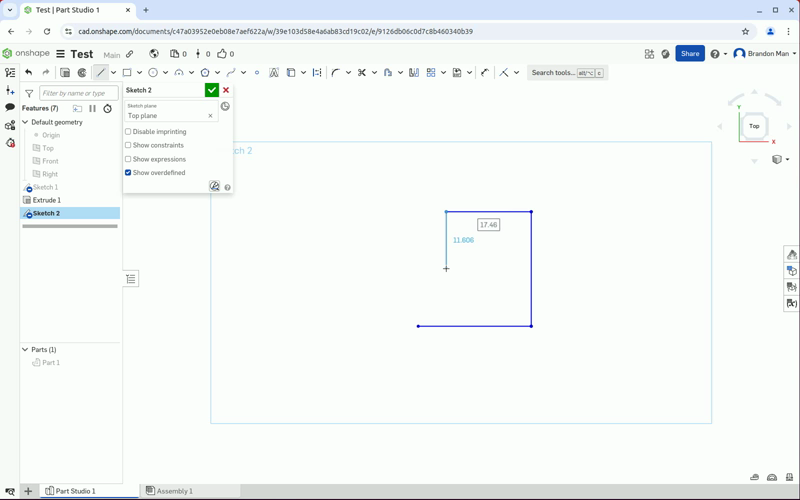
key_up(shift)
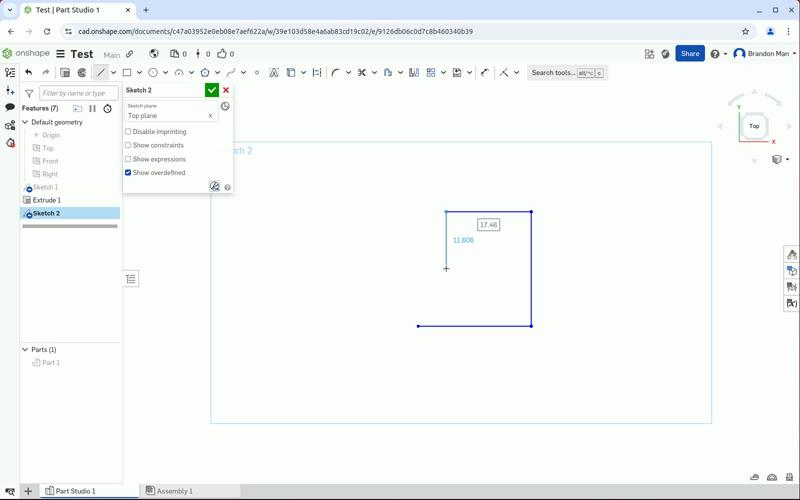
key_down(shift)
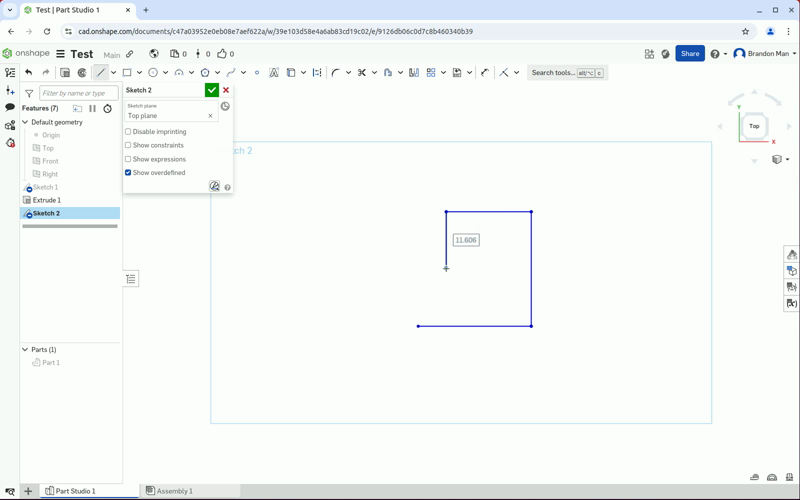
mouse_move(476, 268)
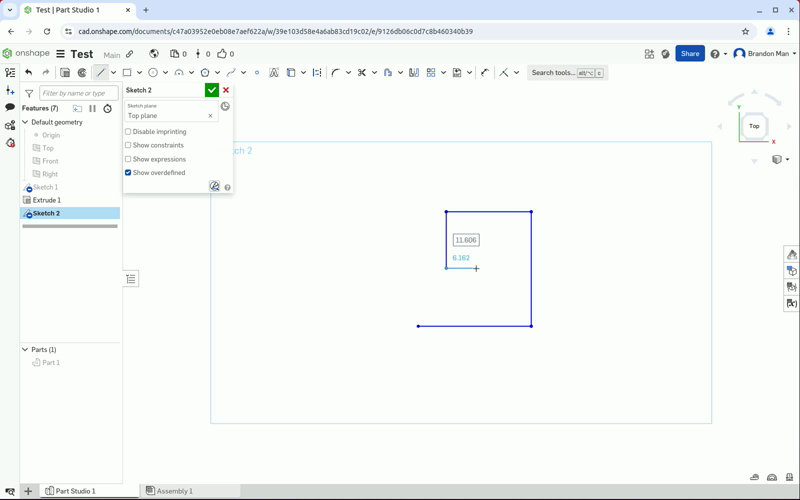
mouse_move(418, 268)
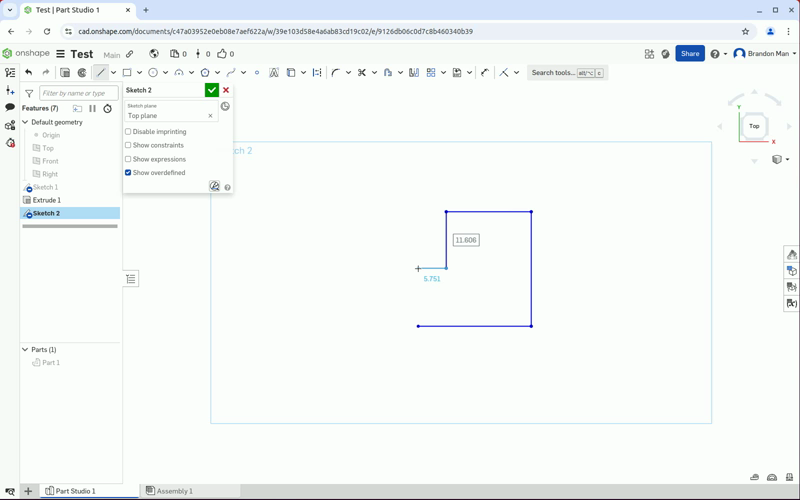
click(418, 268)
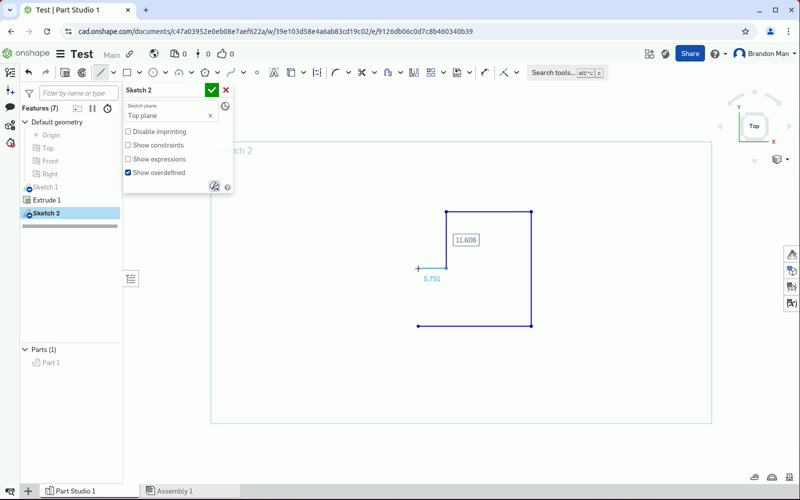
key_up(shift)
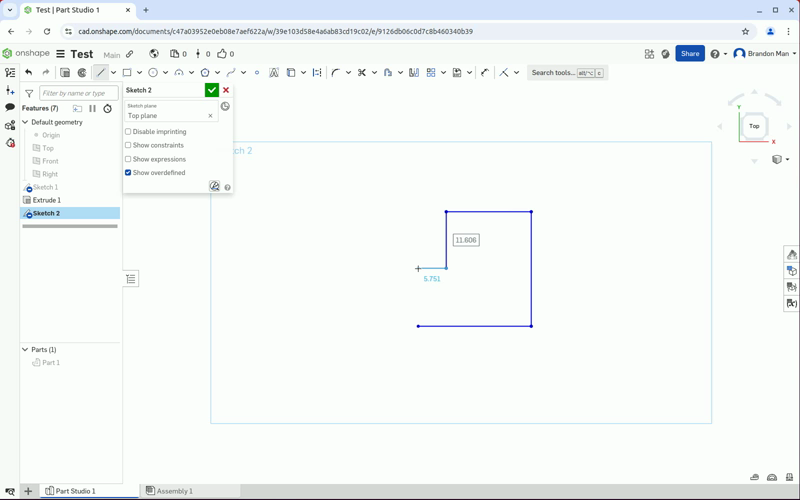
mouse_move(448, 268)
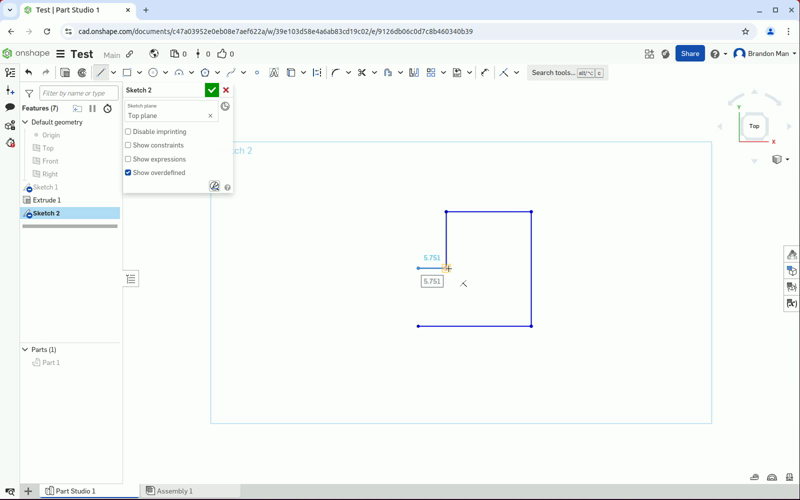
key_down(shift)
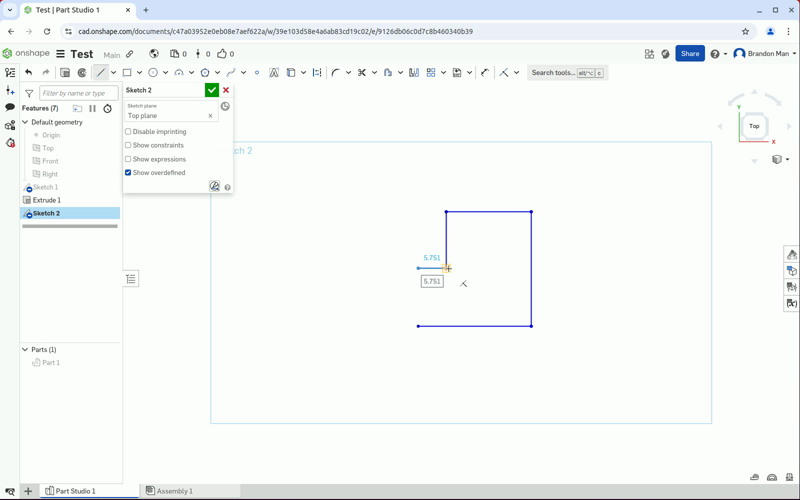
mouse_move(418, 326)
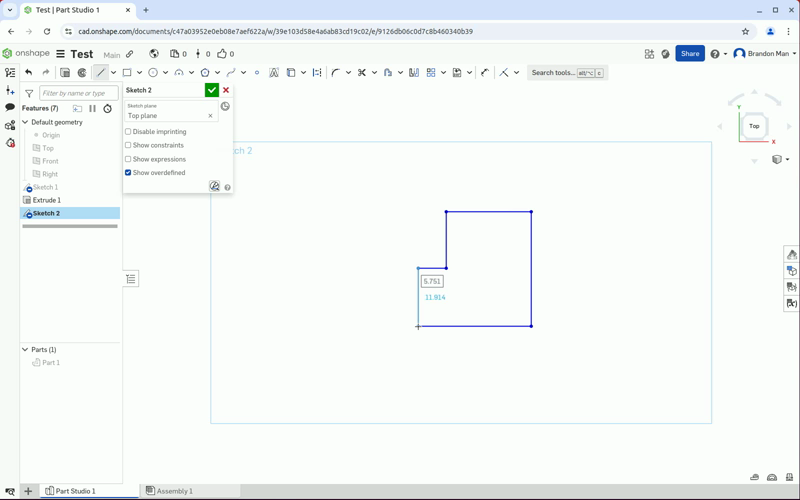
key_up(shift)
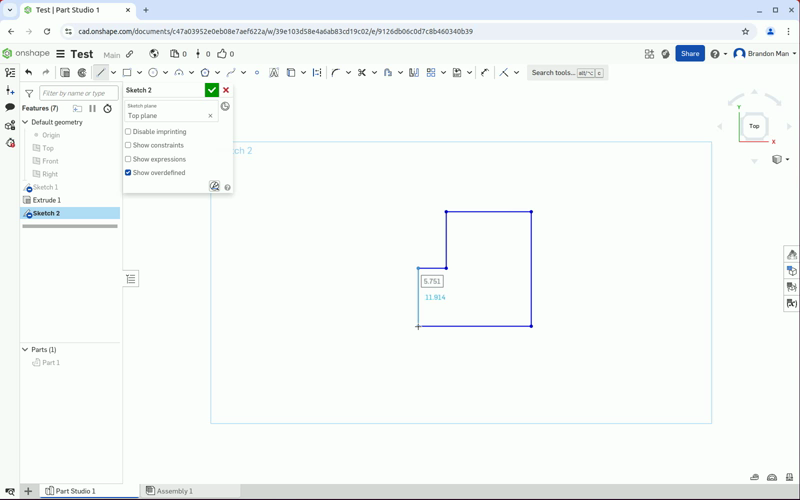
click(418, 326)
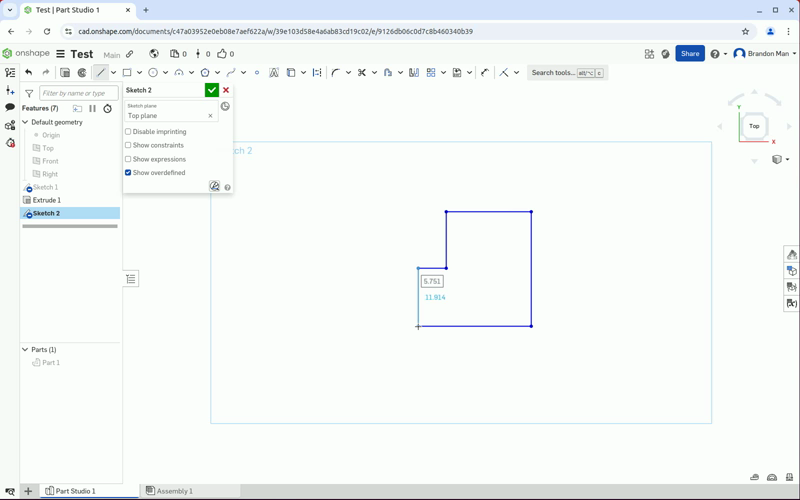
key(esc)
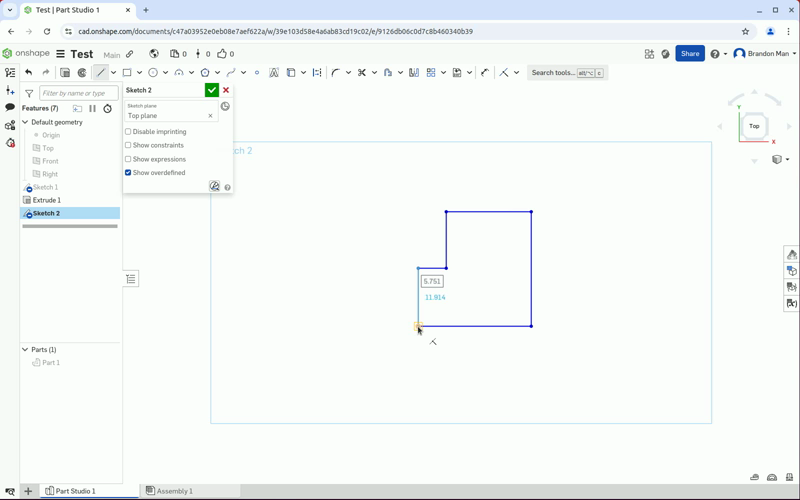
mouse_move(516, 267)
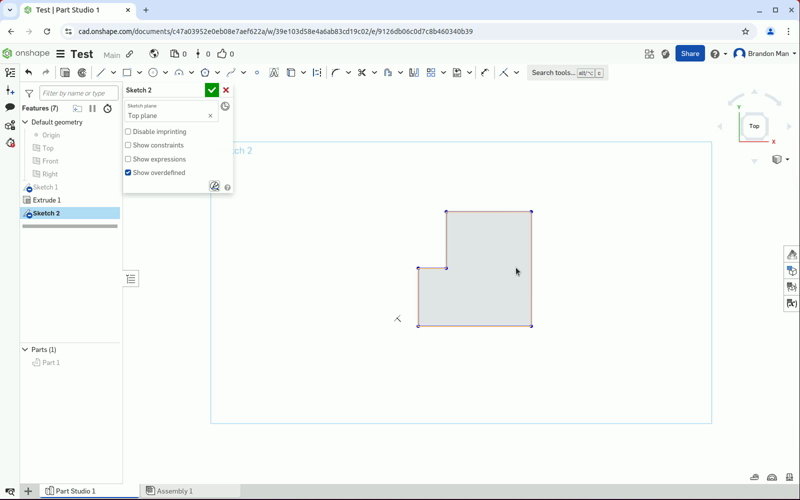
click(516, 267)
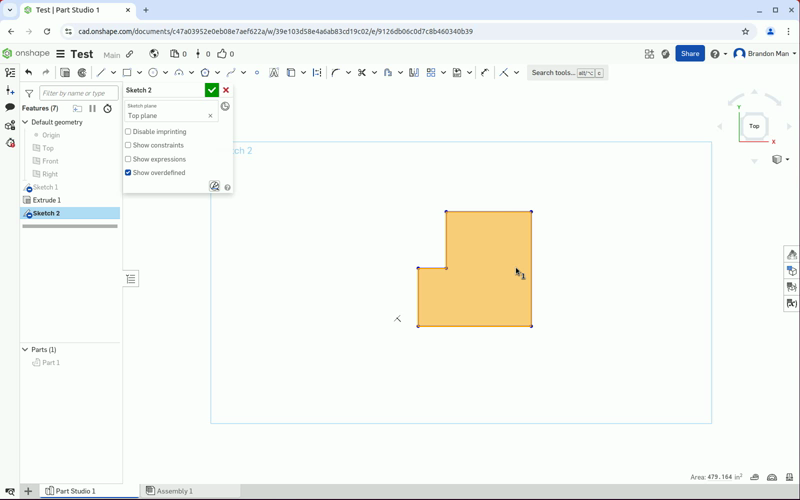
mouse_move(73, 352)
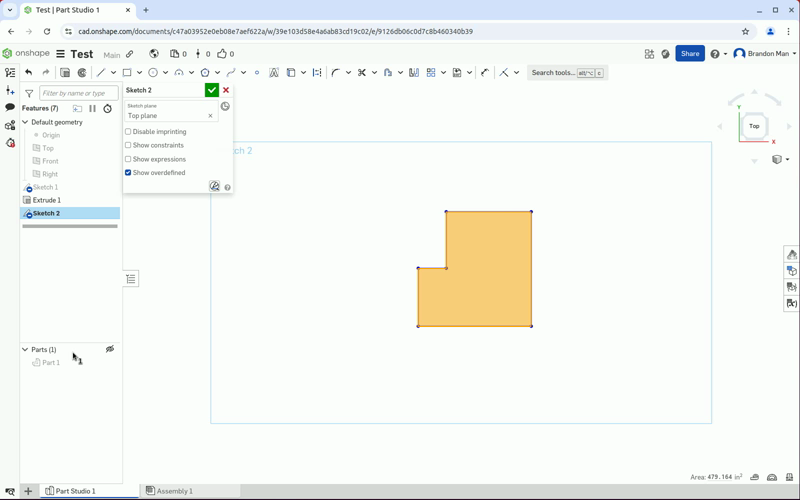
key(shift+y)
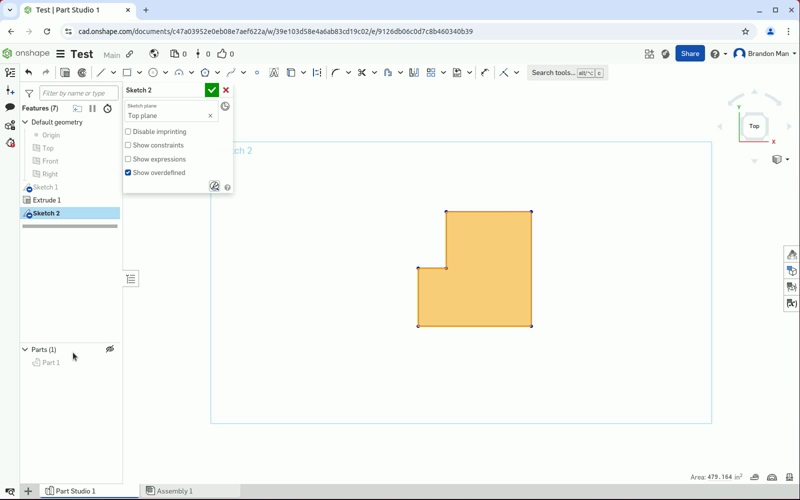
key(shift+e)
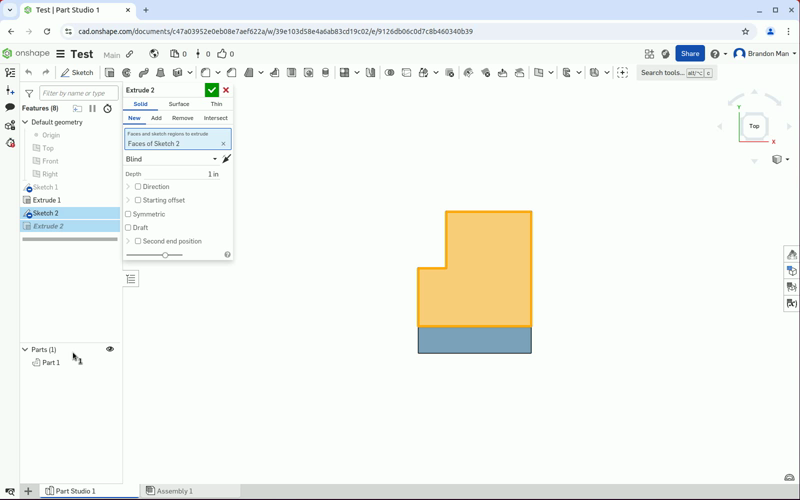
mouse_move(143, 106)
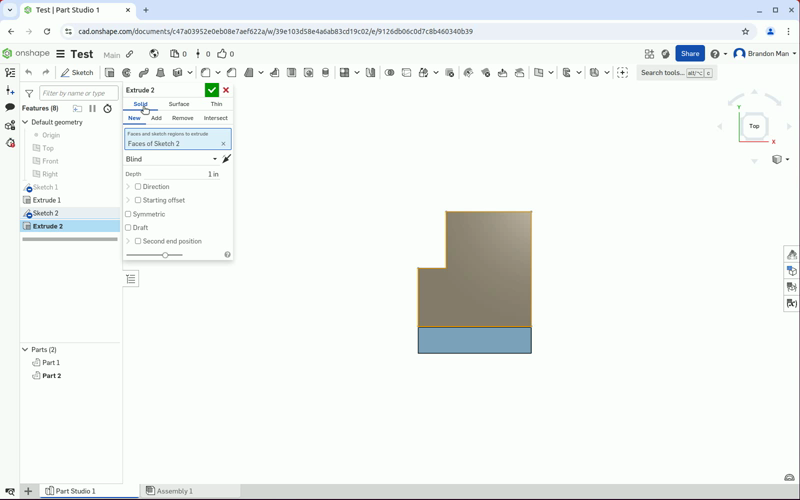
click(143, 106)
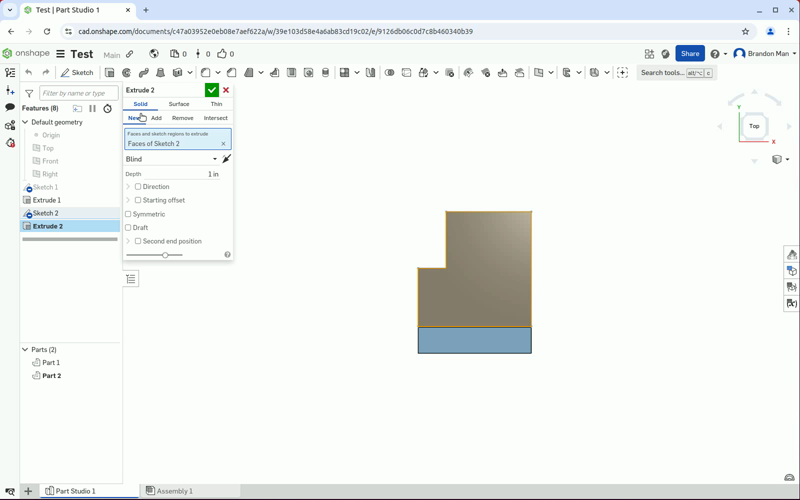
mouse_move(137, 120)
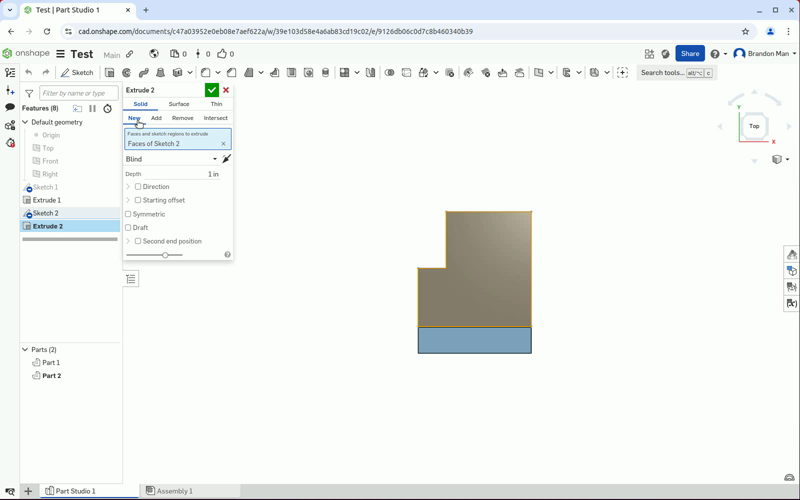
click(137, 120)
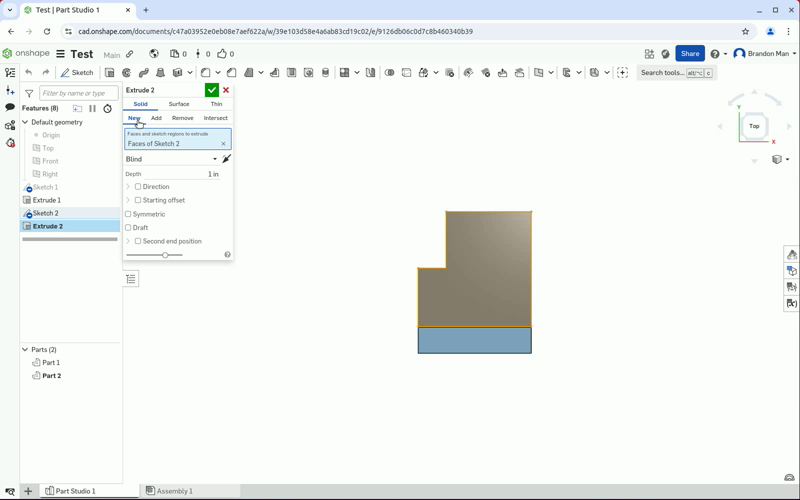
key(tab, 4)
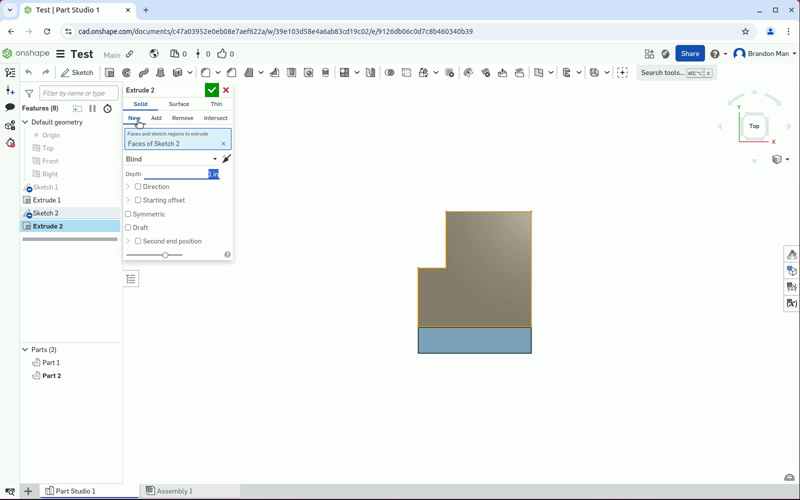
text(5.777)
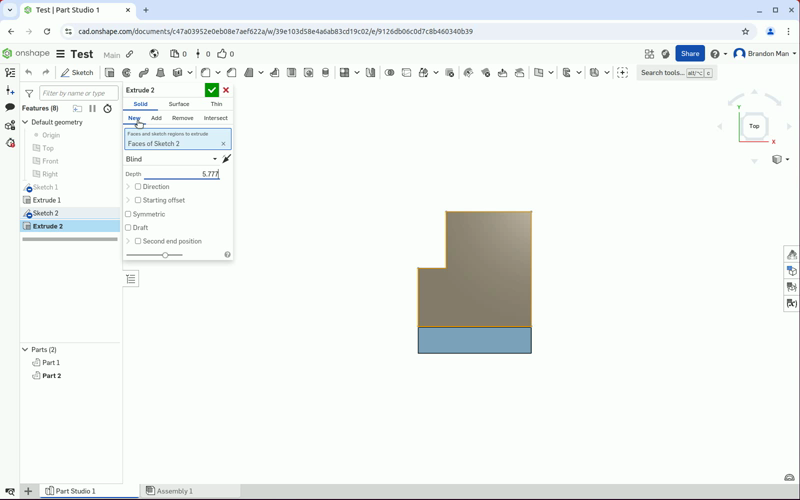
key(enter)
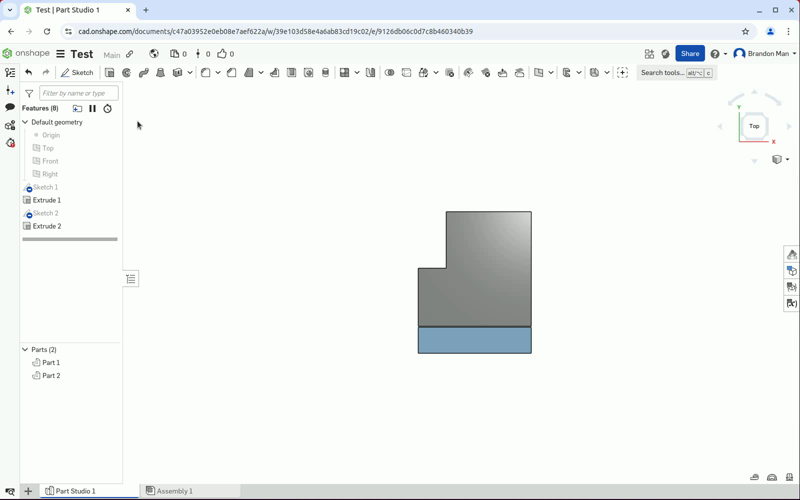
key(shift+h)
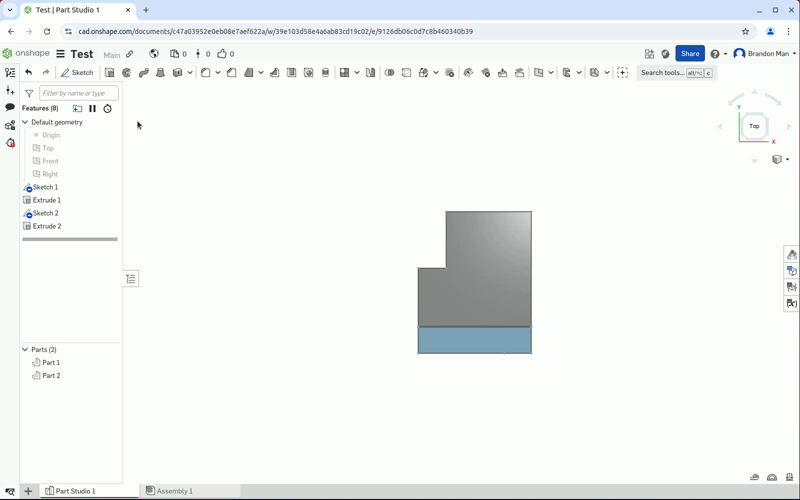
key(shift+h)
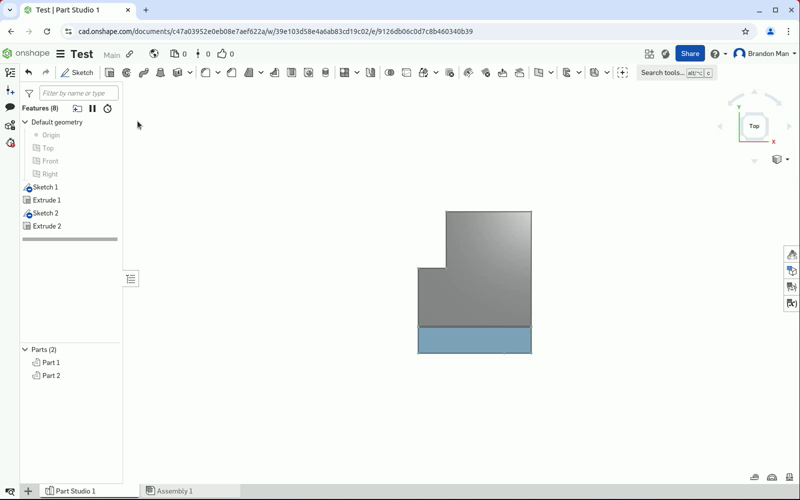
key(shift+7)
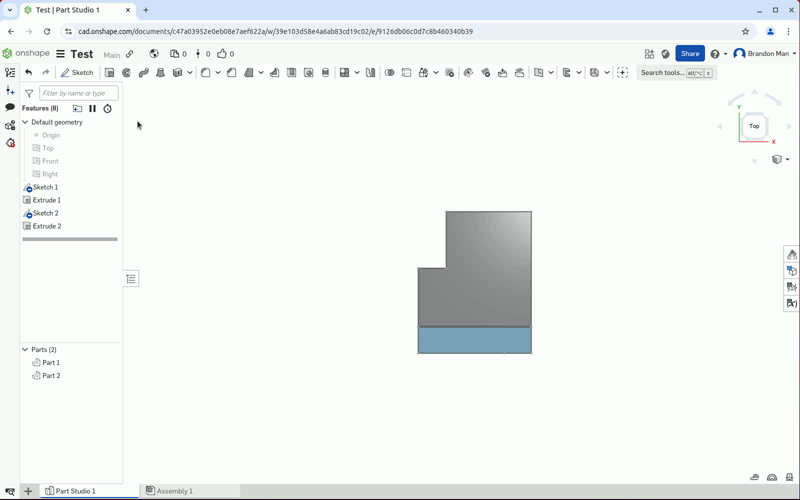
key(up, 3)
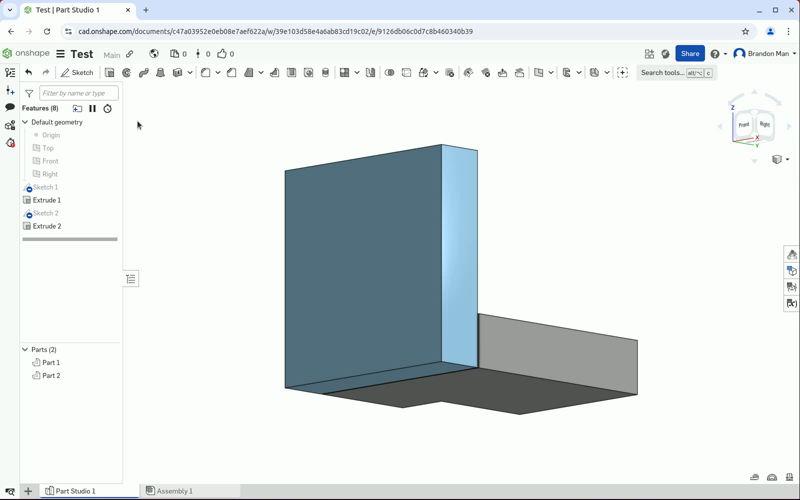
key(left, 3)
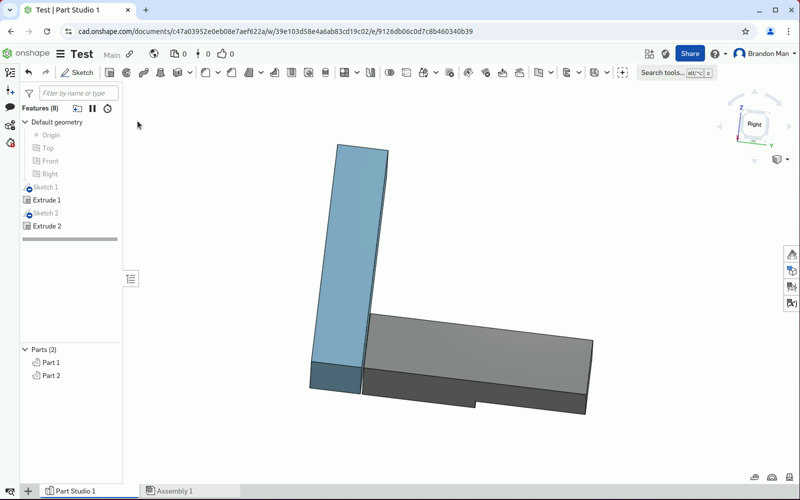
key(right, 3)
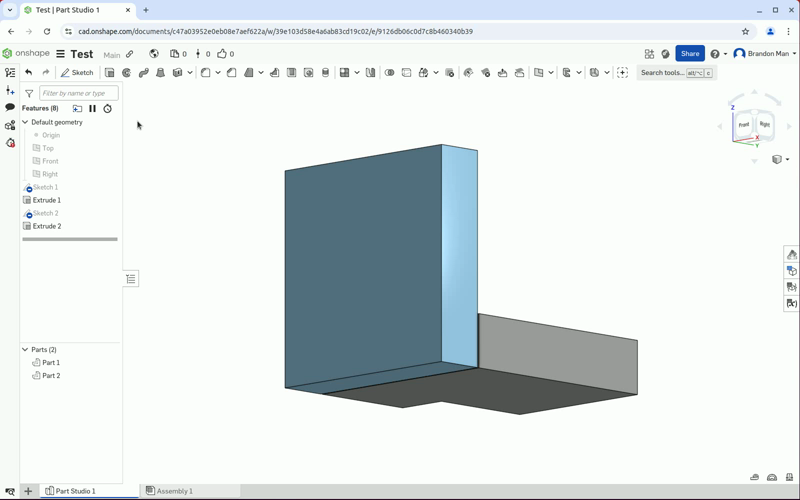
key(down, 3)
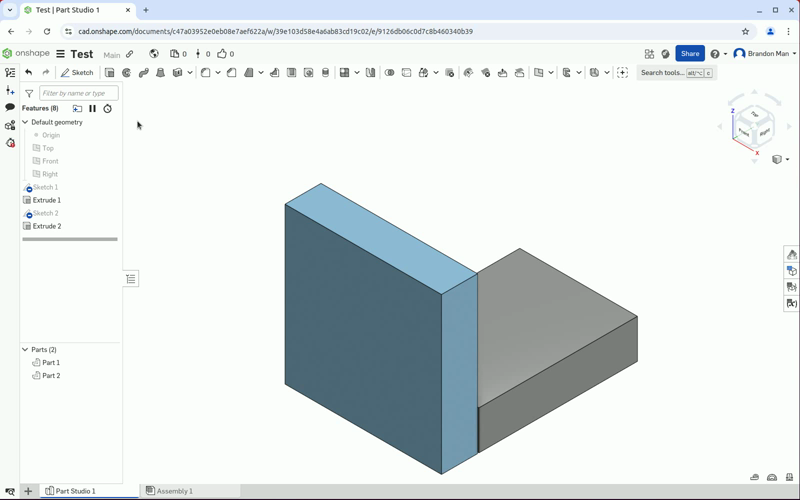
mouse_move(73, 189)
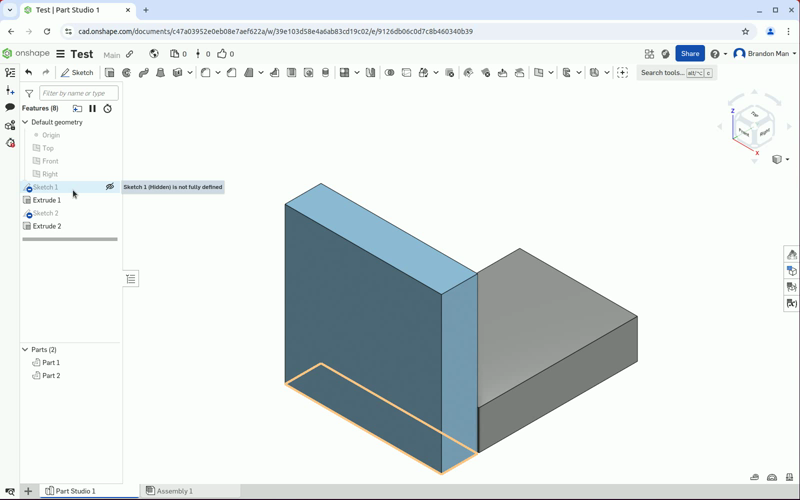
click(73, 189)